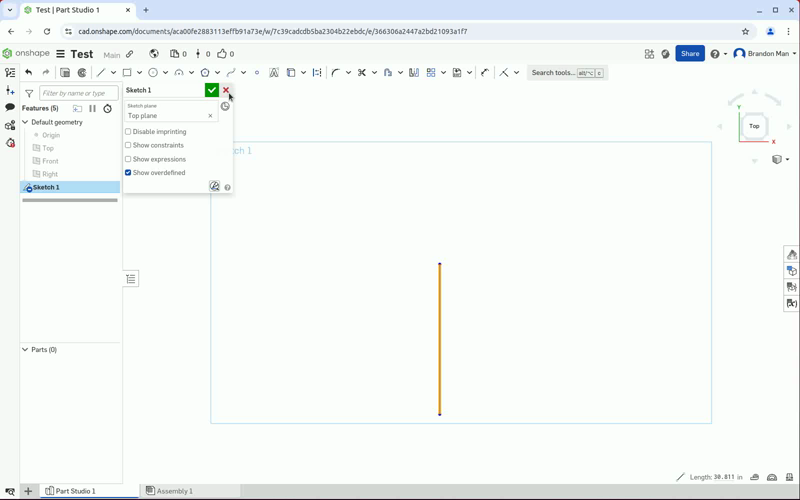
key(shift+h)
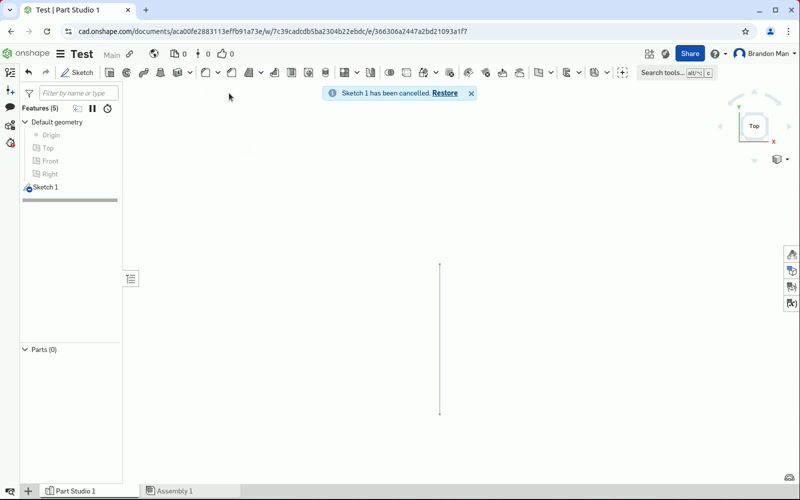
key(shift+s)
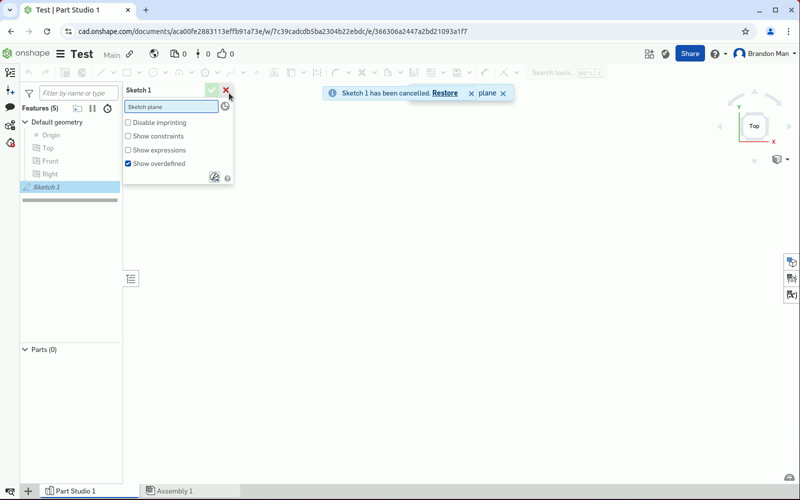
mouse_move(73, 150)
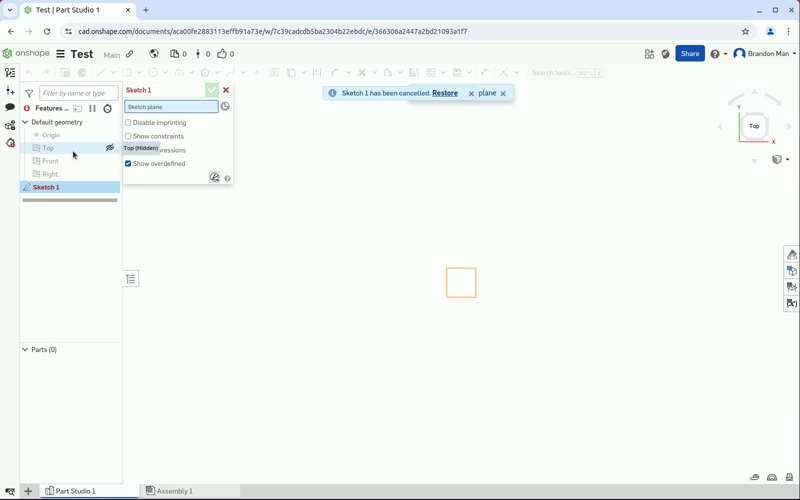
click(73, 150)
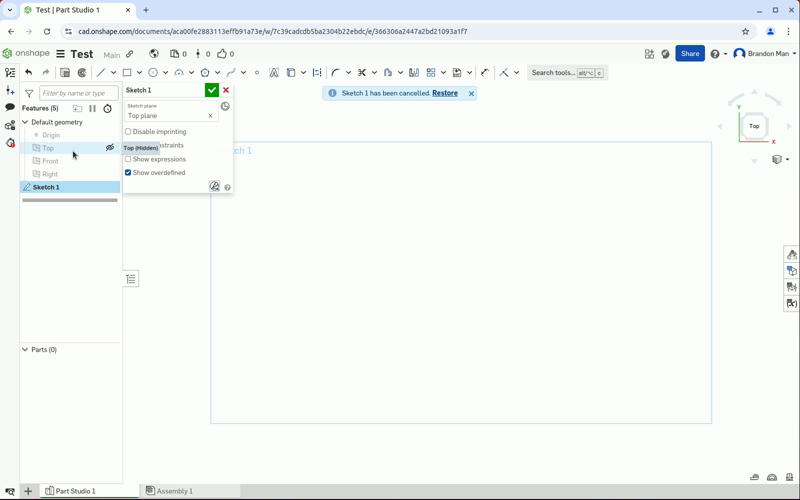
mouse_move(73, 352)
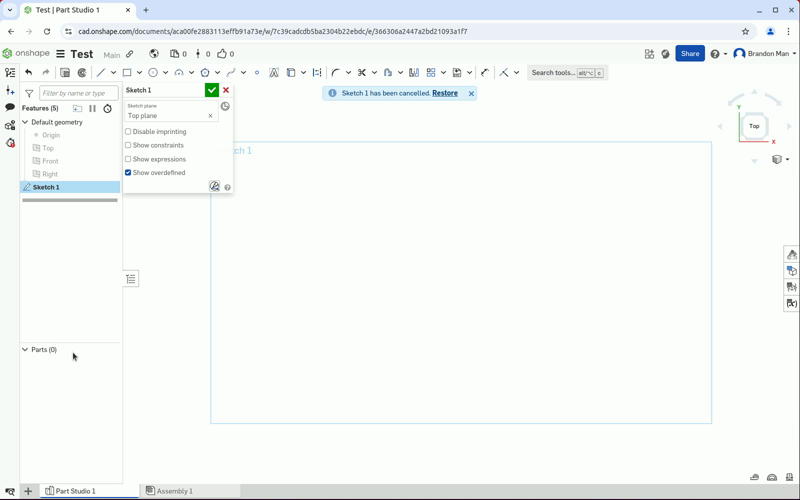
key(y)
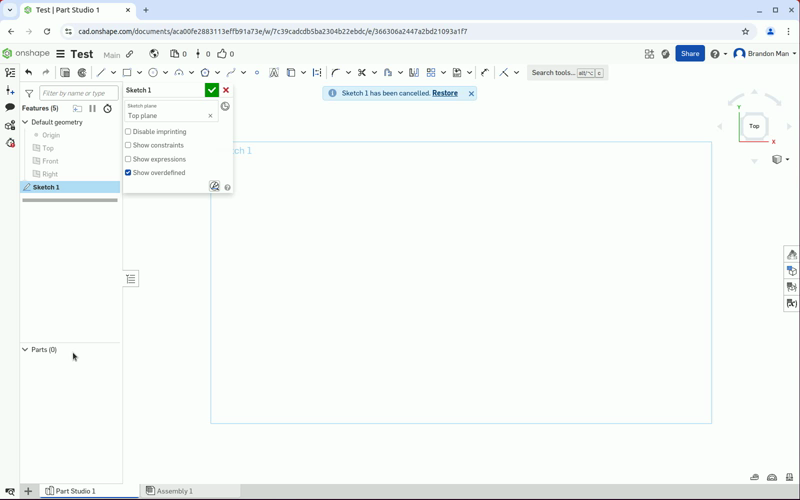
key(l)
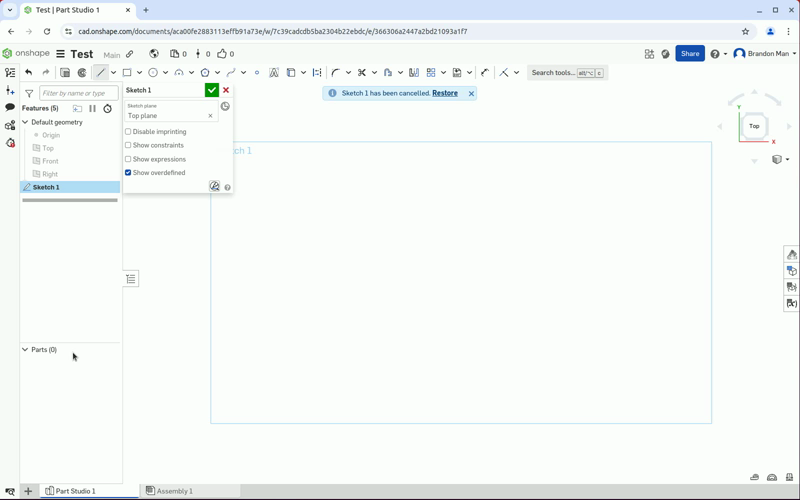
key_down(shift)
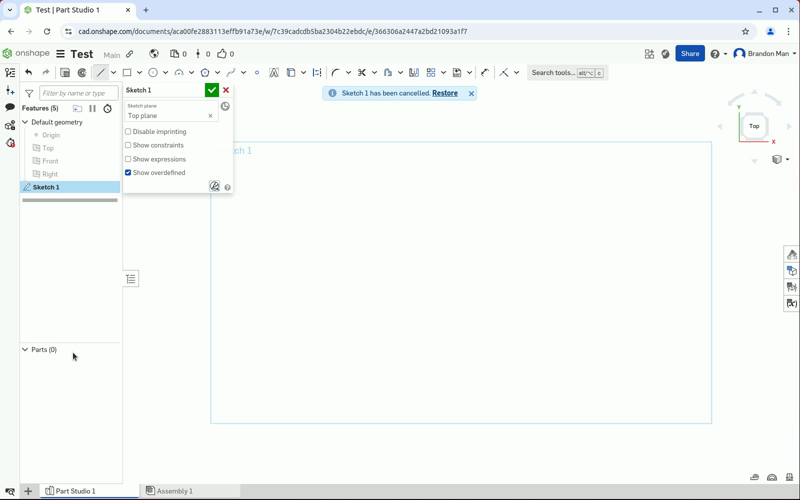
mouse_move(460, 282)
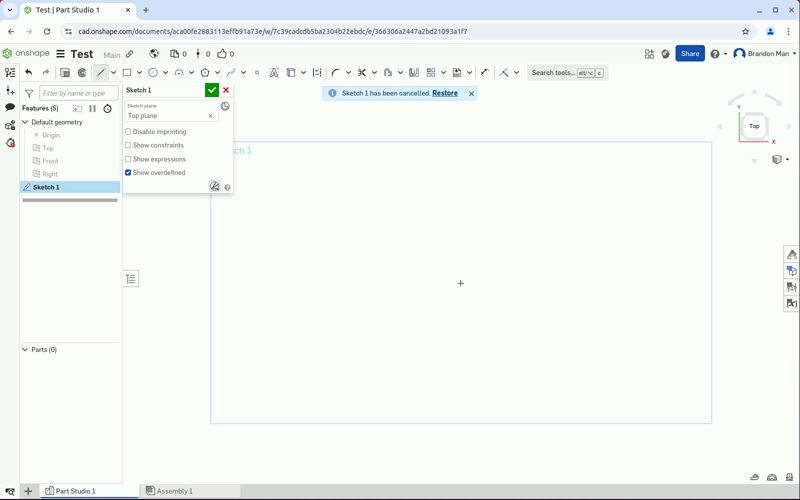
click(460, 282)
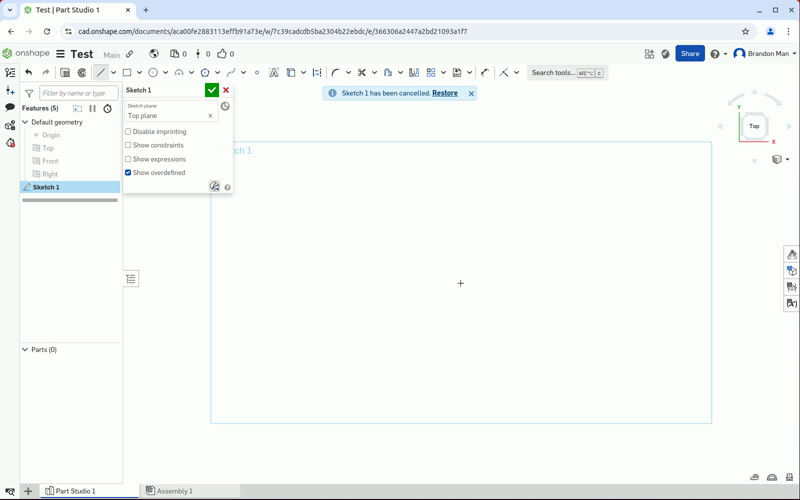
key_up(shift)
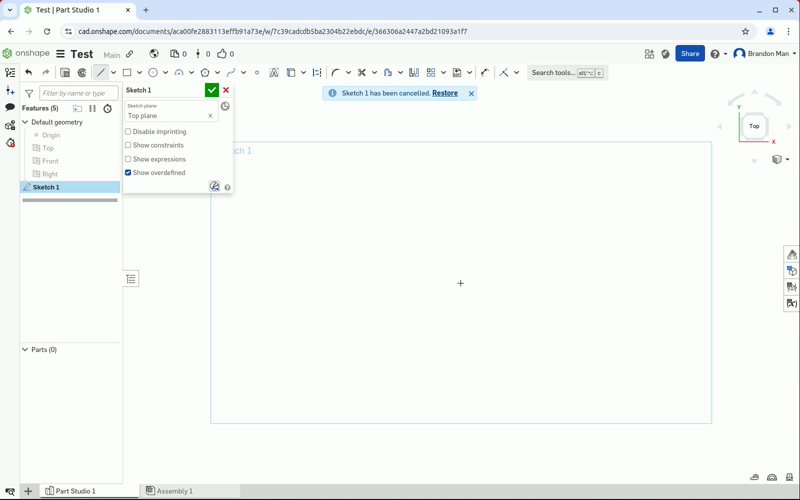
key_down(shift)
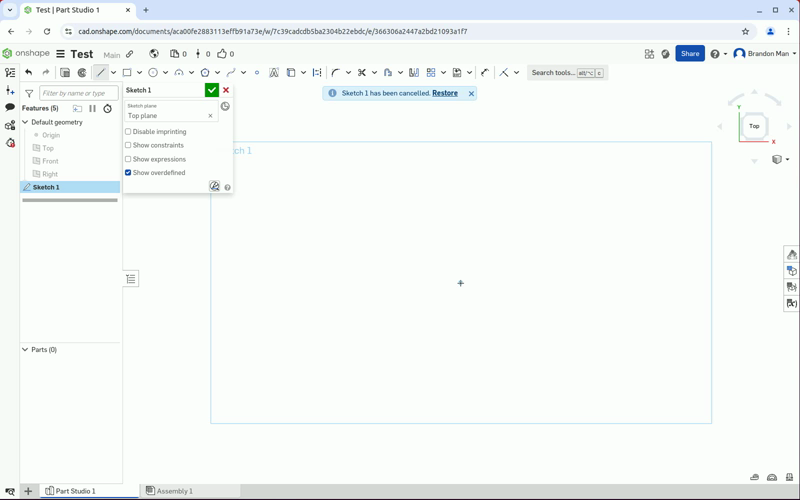
mouse_move(573, 282)
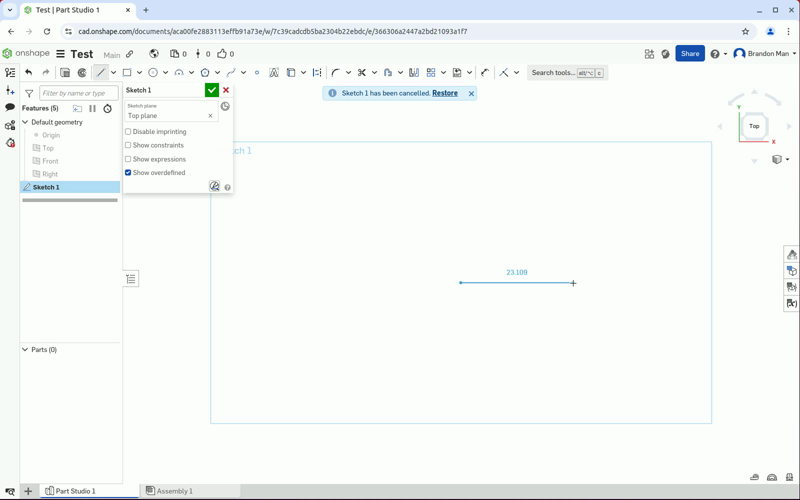
click(573, 282)
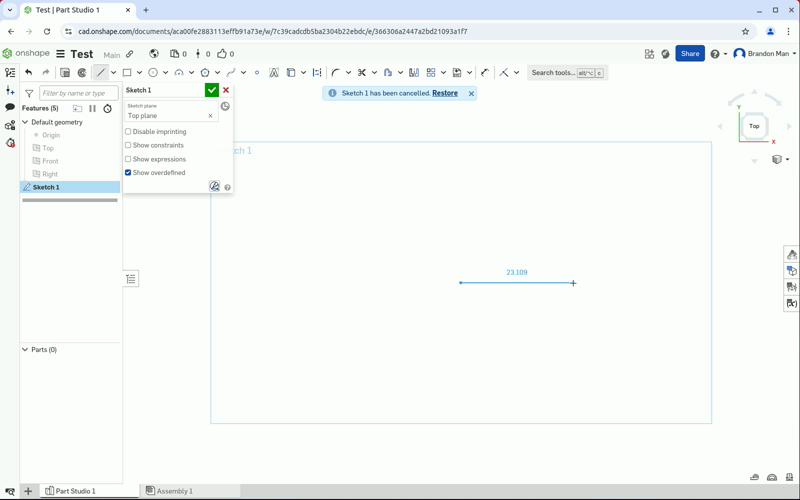
key_up(shift)
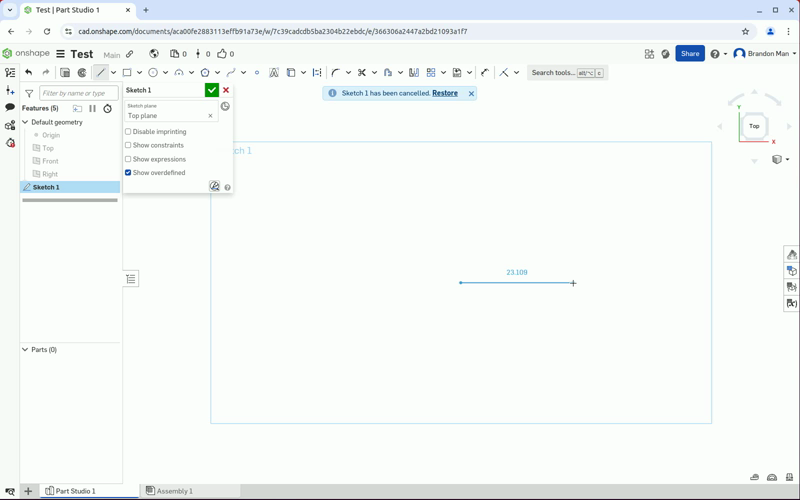
key_down(shift)
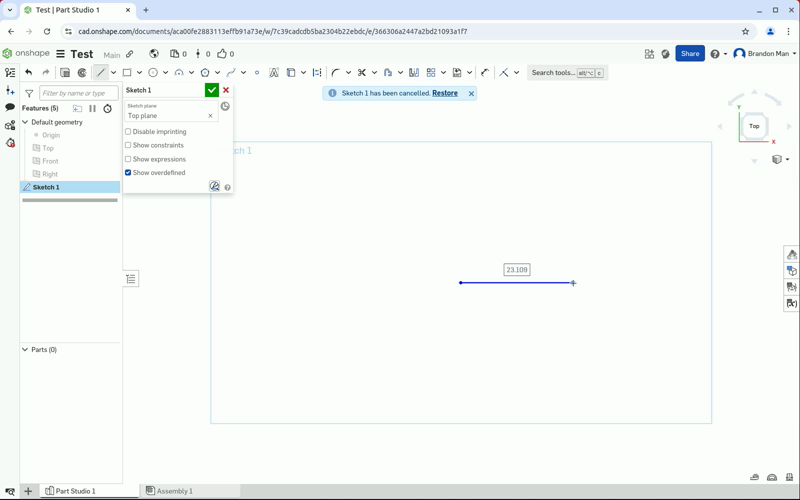
mouse_move(573, 205)
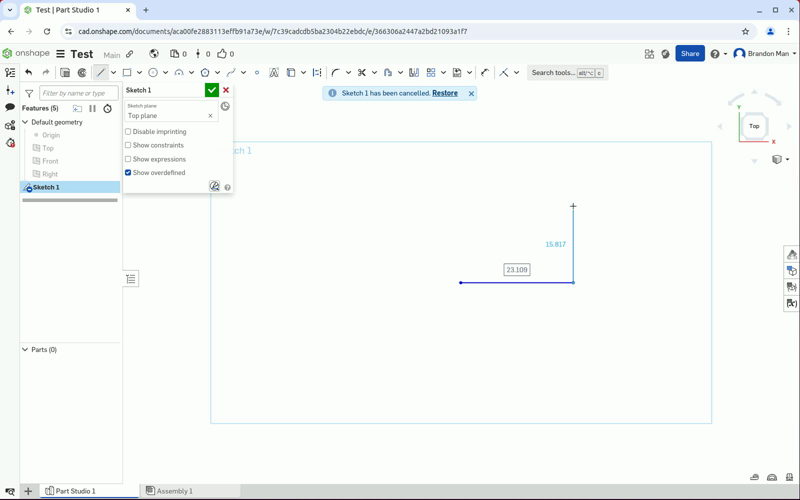
click(573, 205)
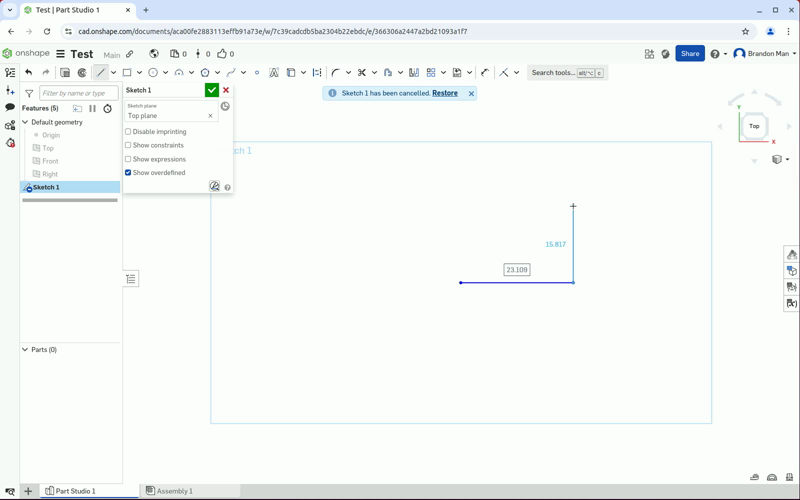
key_up(shift)
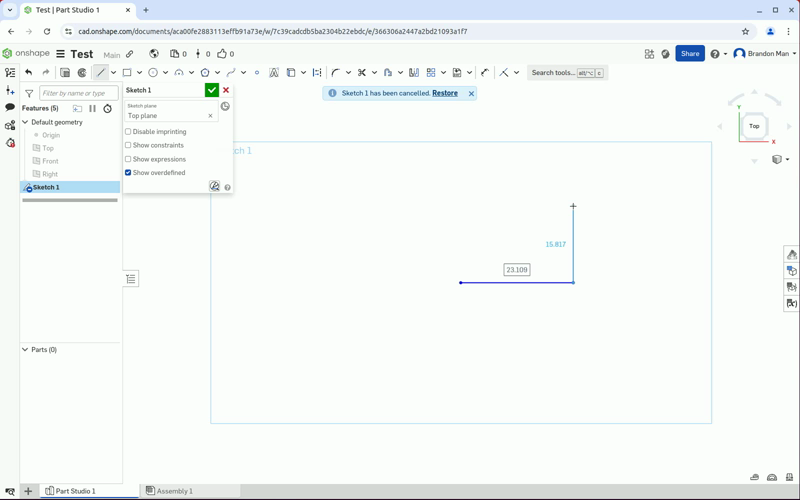
key_down(shift)
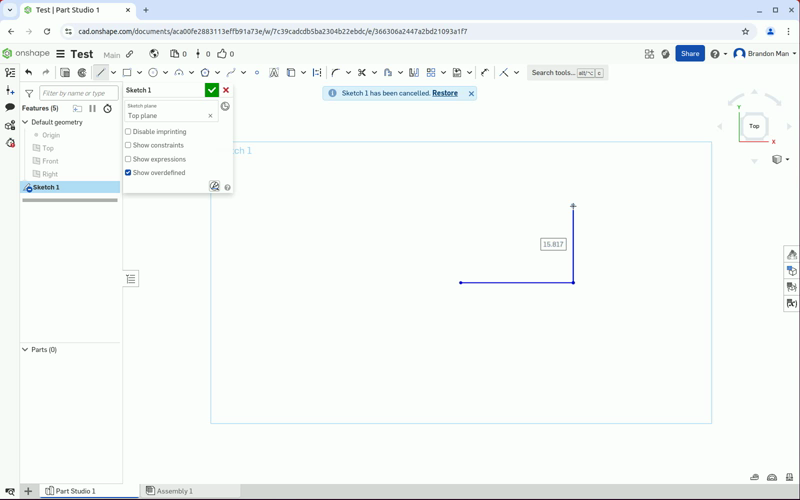
mouse_move(460, 205)
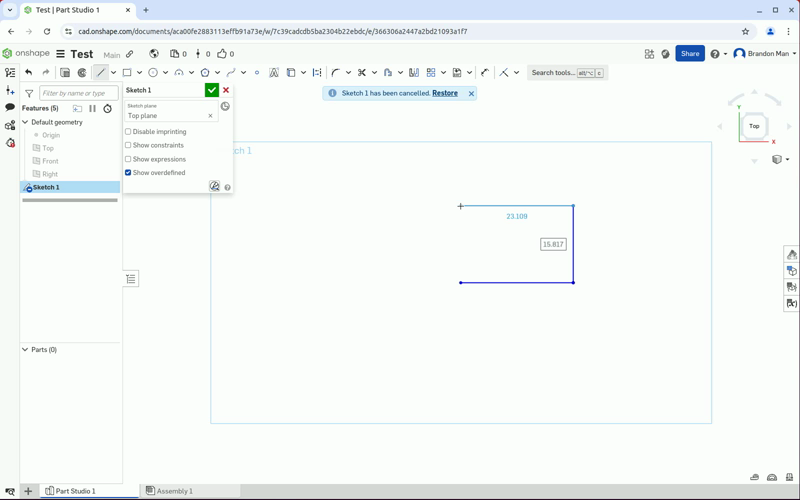
click(460, 205)
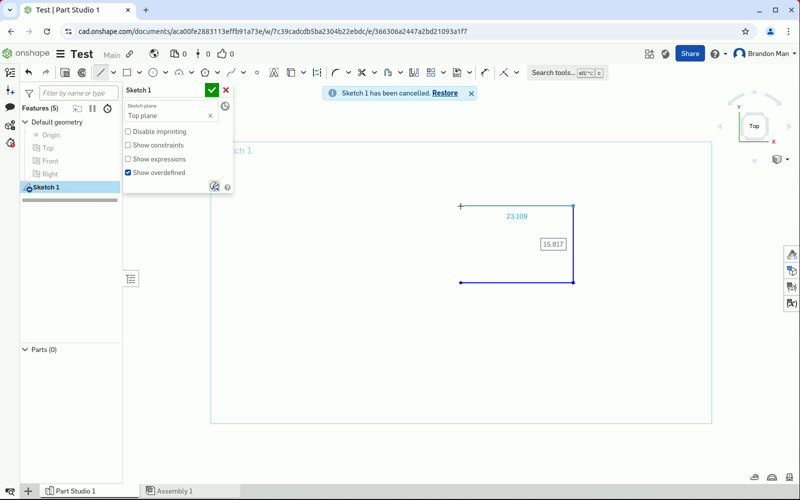
key_up(shift)
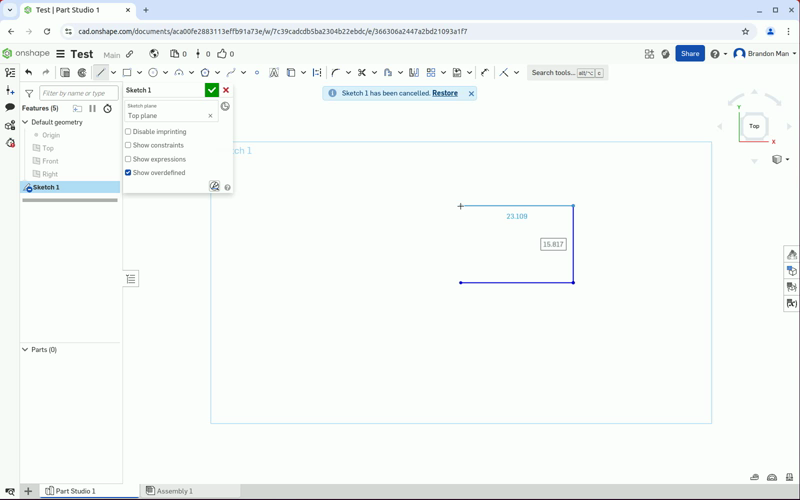
key_down(shift)
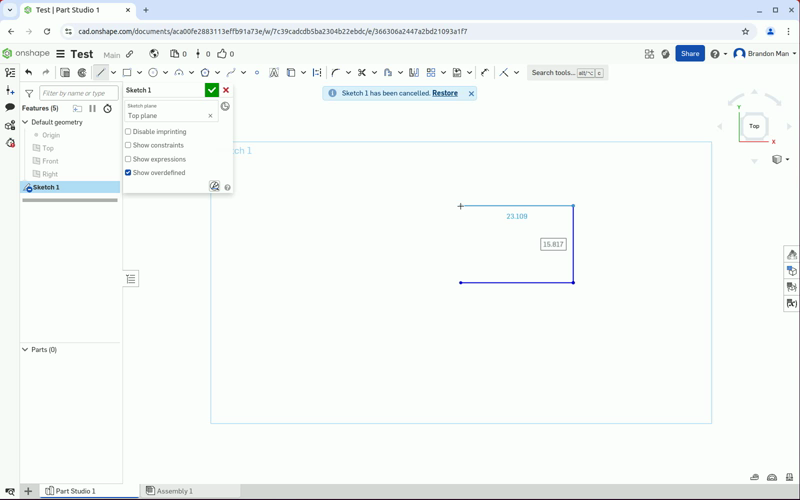
mouse_move(460, 282)
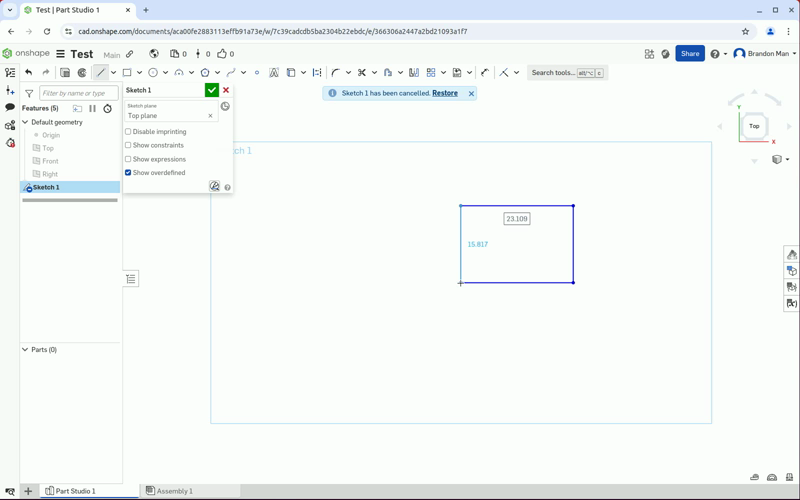
key_up(shift)
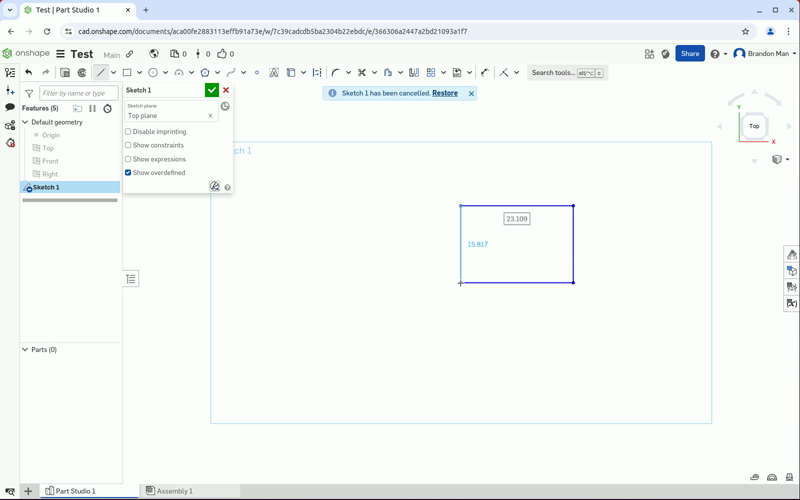
click(460, 282)
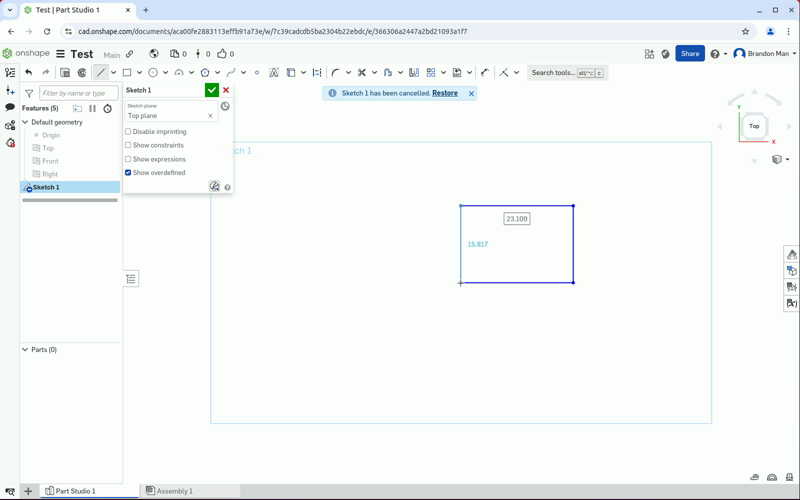
key(esc)
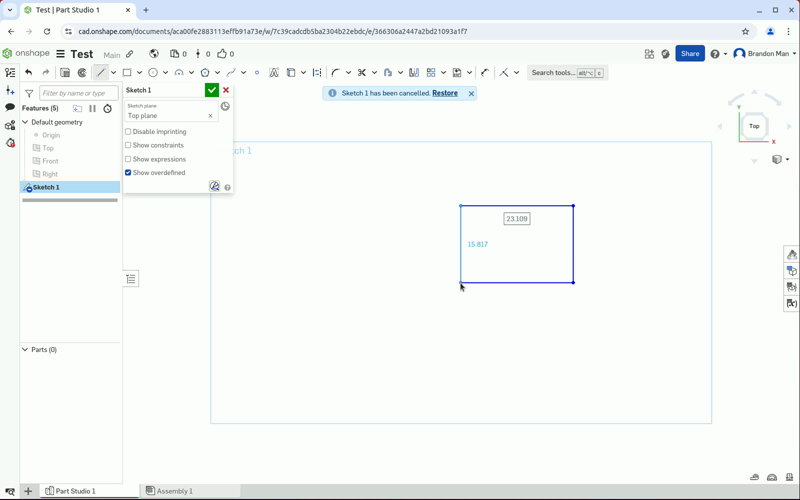
mouse_move(528, 213)
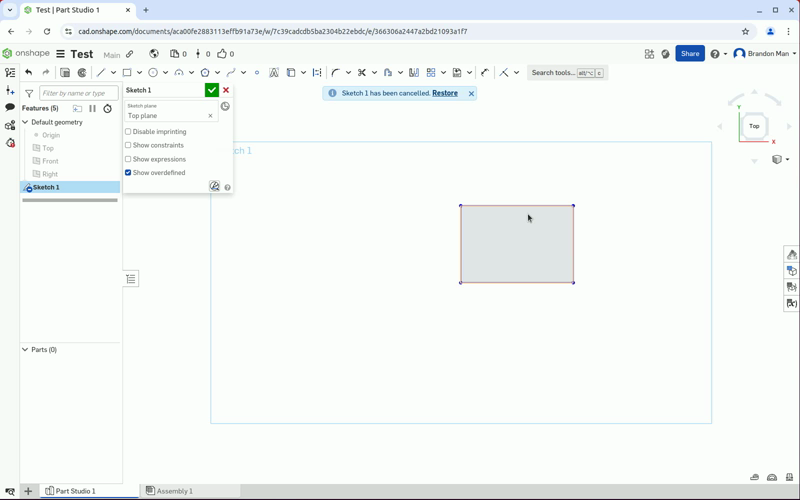
click(528, 213)
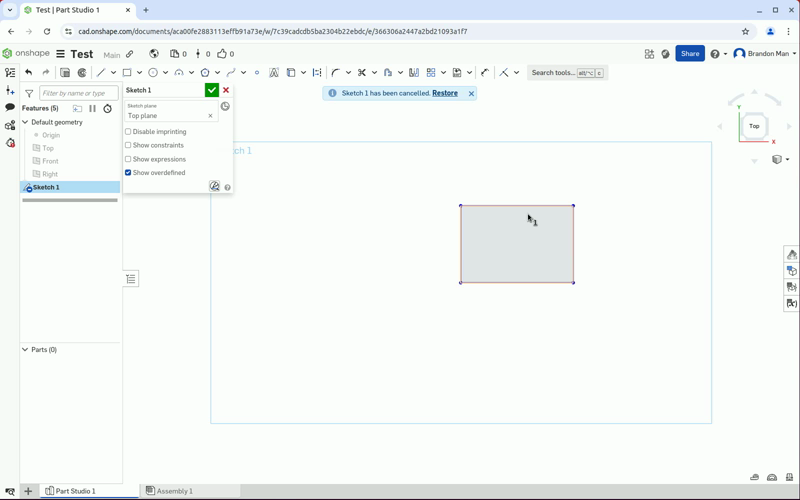
mouse_move(73, 352)
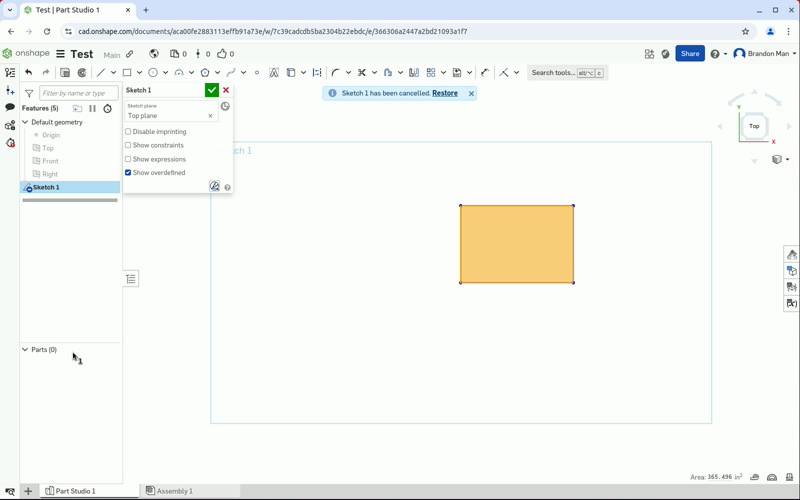
key(shift+y)
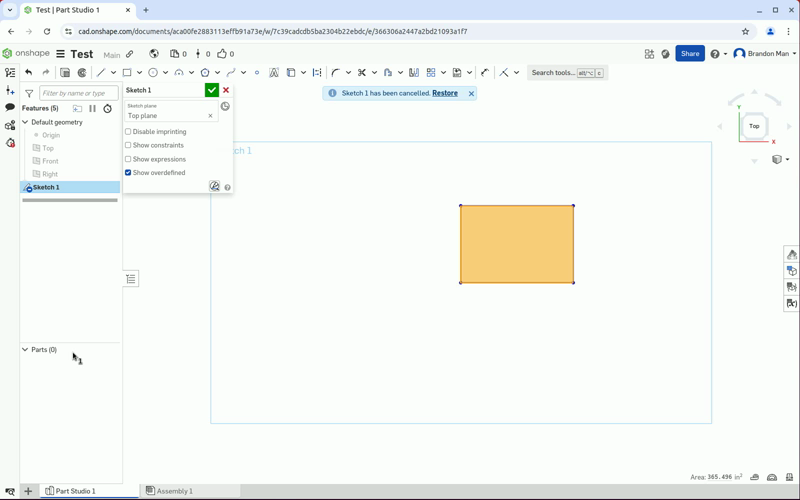
key(shift+e)
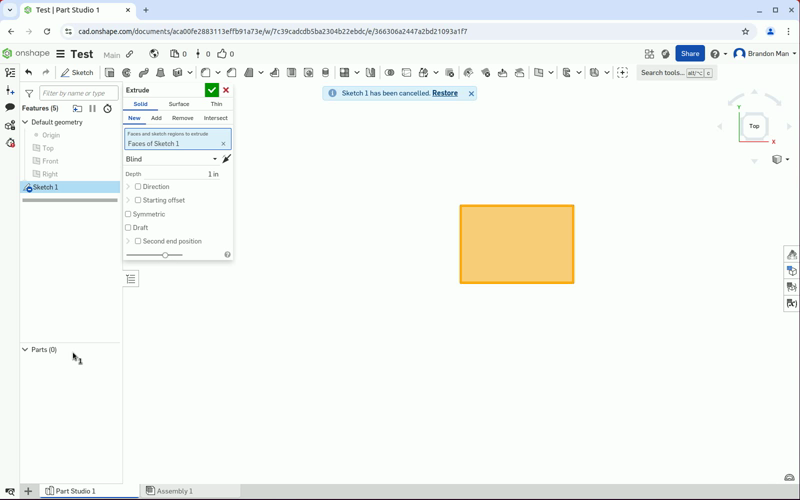
mouse_move(143, 106)
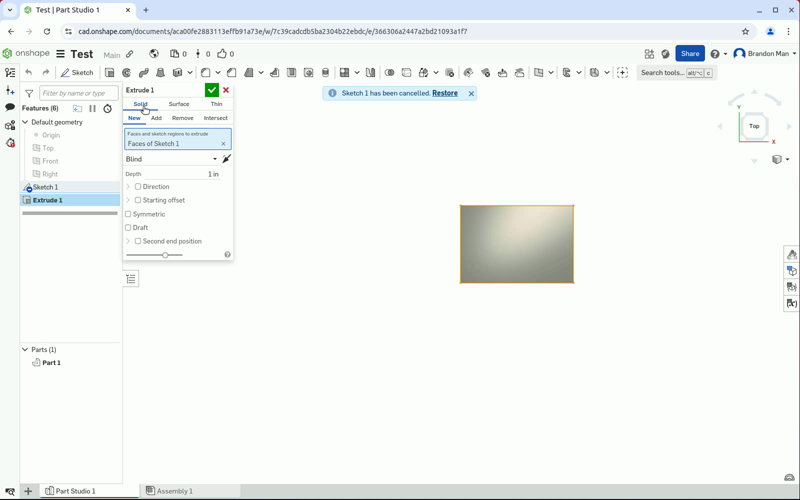
click(143, 106)
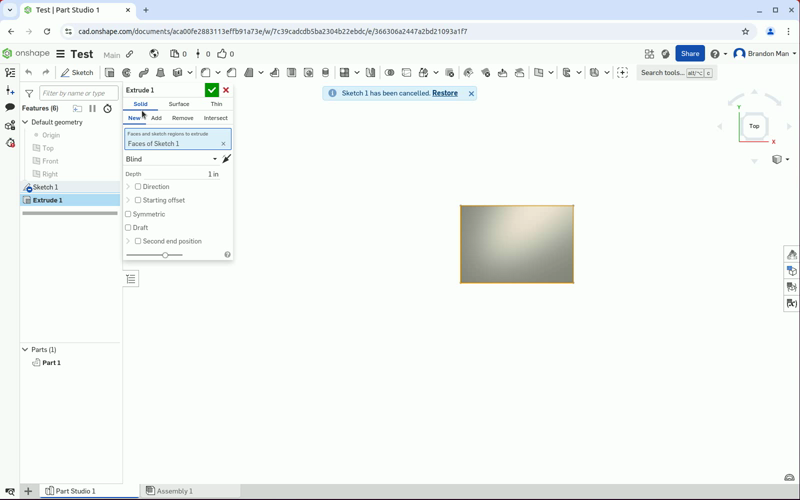
mouse_move(137, 120)
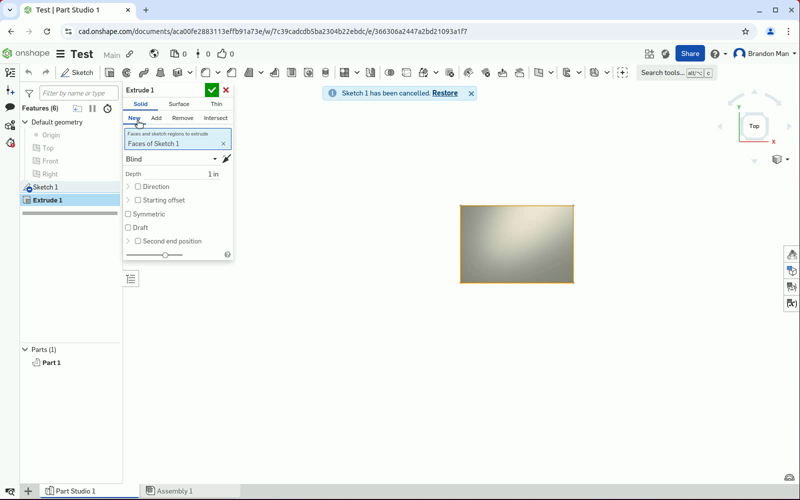
click(137, 120)
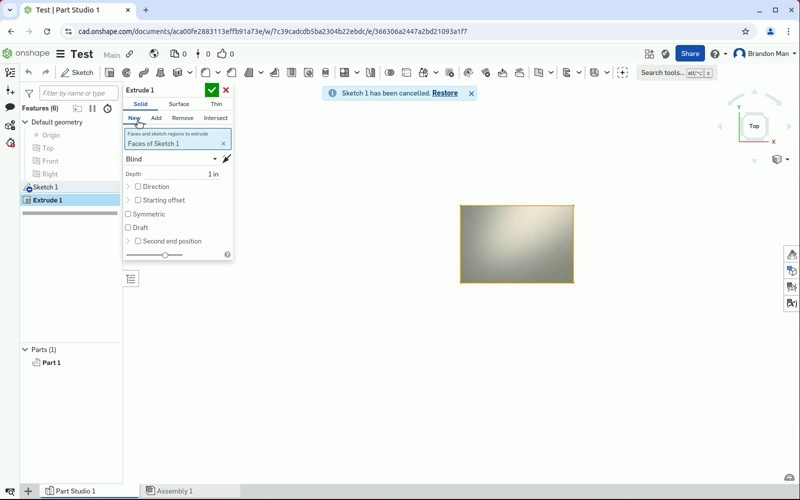
key(tab, 4)
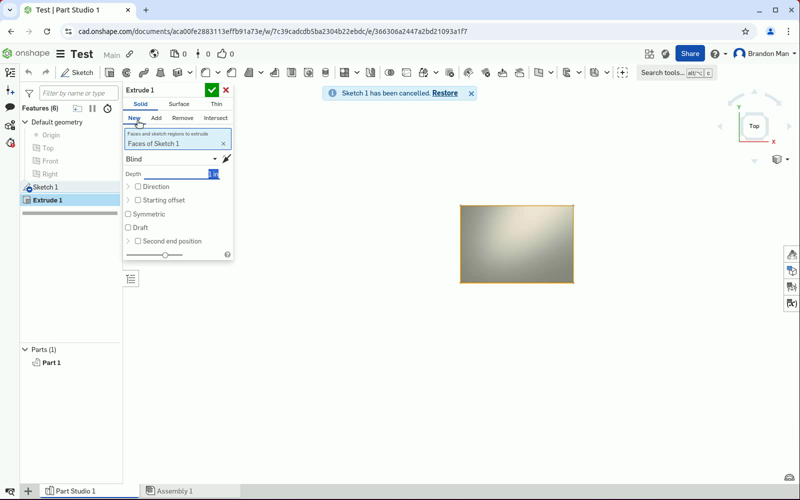
text(11.554)
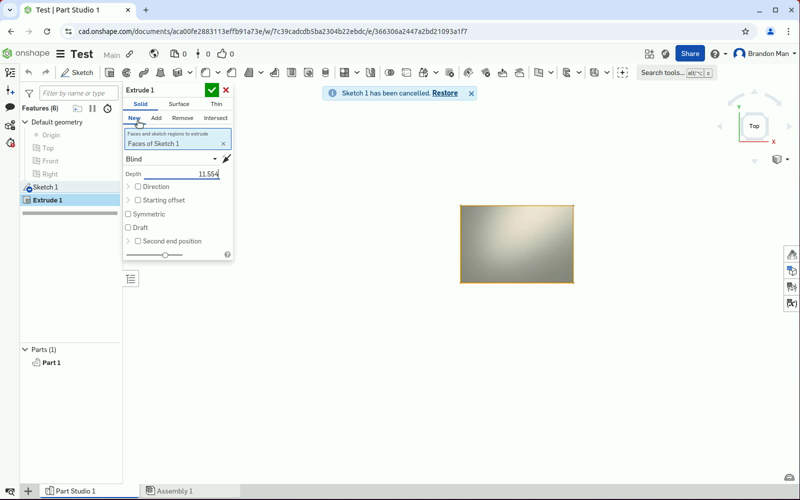
key(enter)
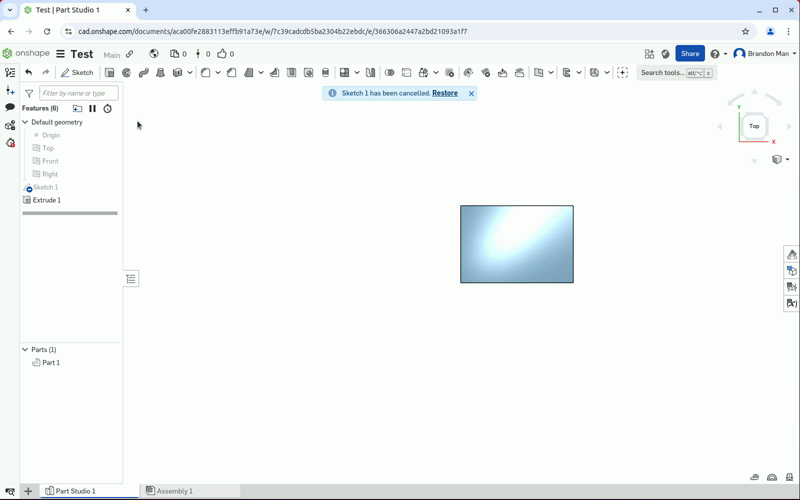
key(shift+h)
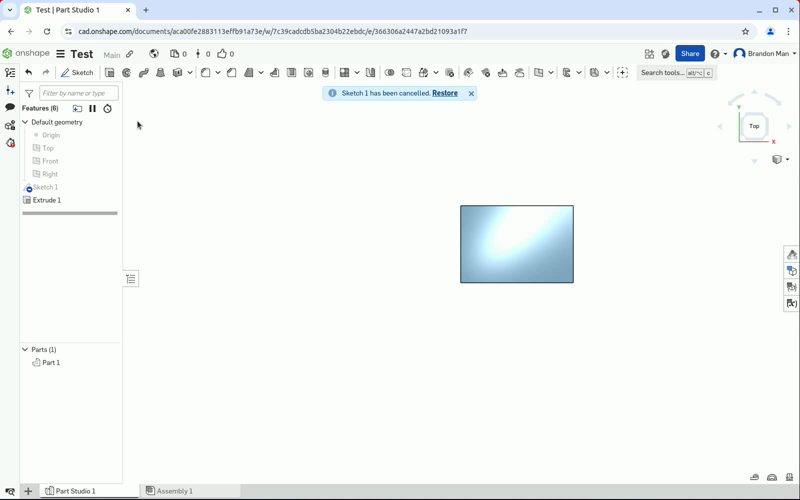
key(shift+h)
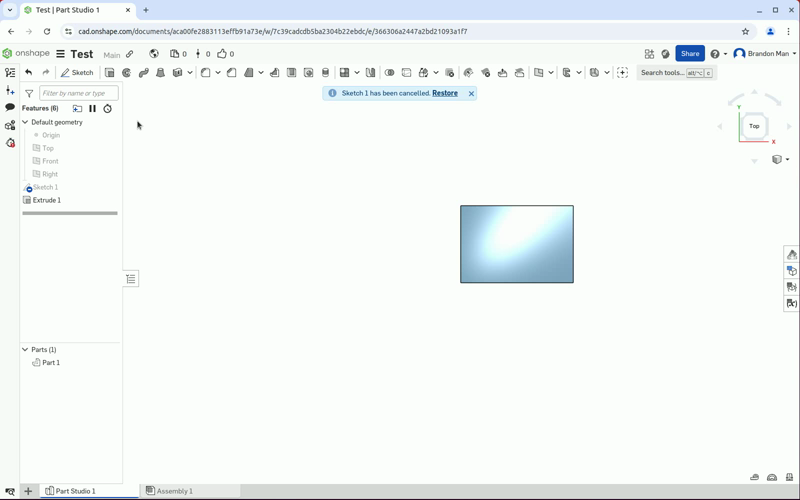
mouse_move(73, 189)
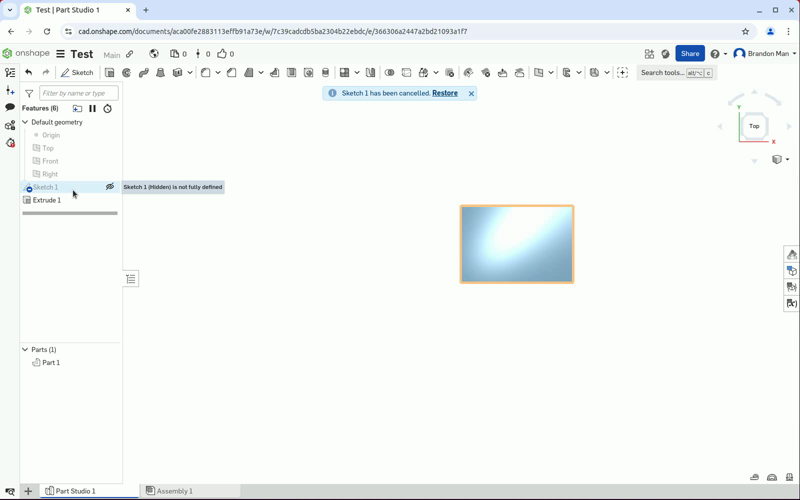
click(73, 189)
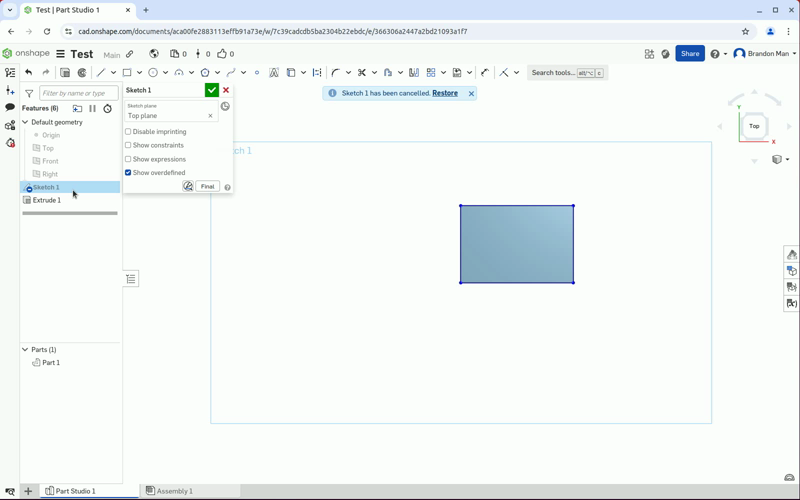
mouse_move(229, 92)
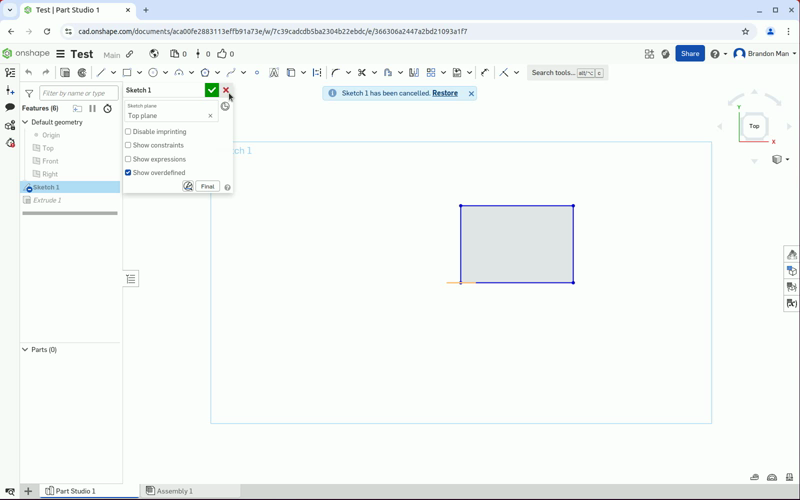
click(229, 92)
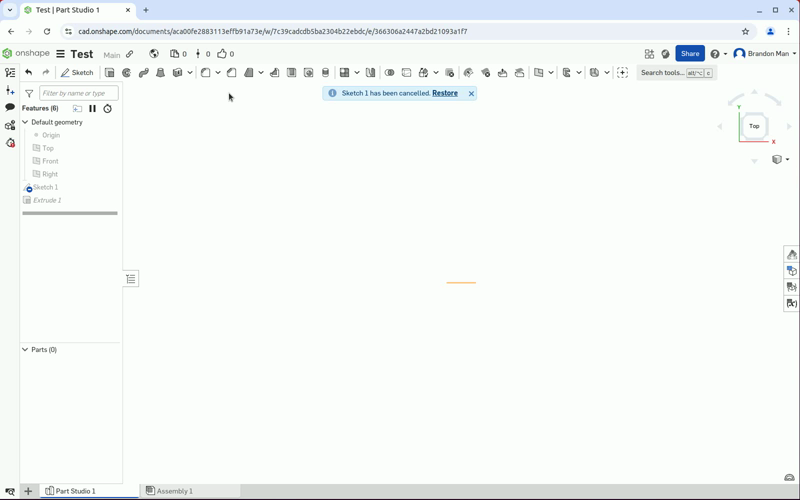
mouse_move(541, 75)
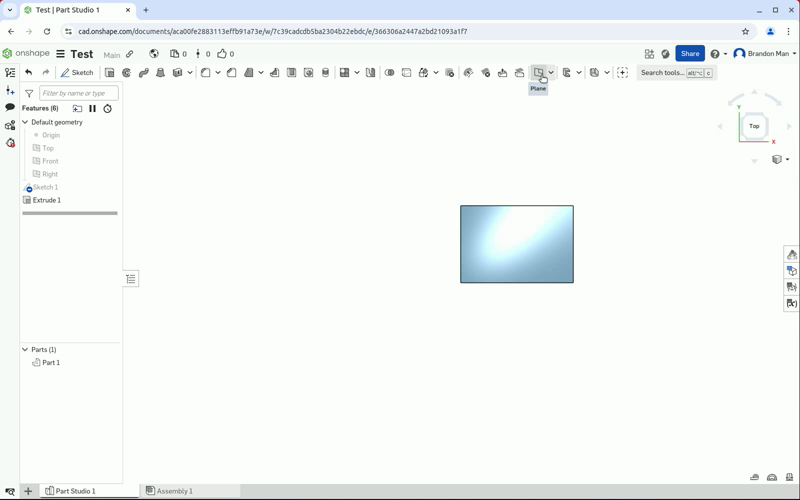
click(541, 75)
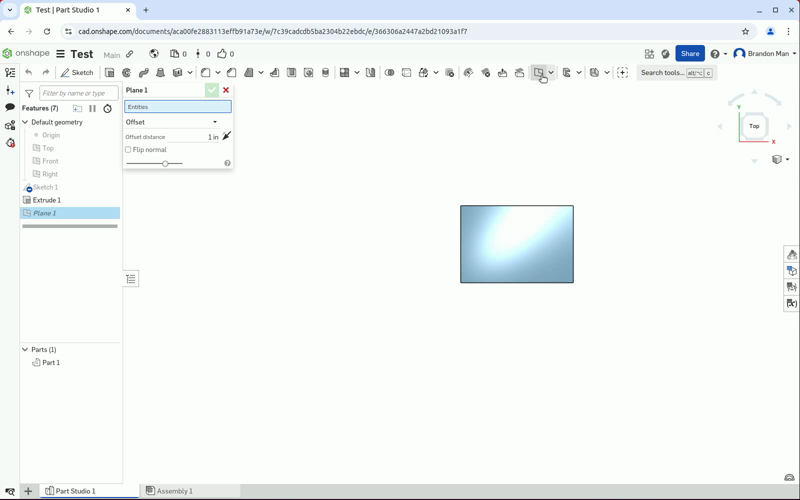
mouse_move(73, 150)
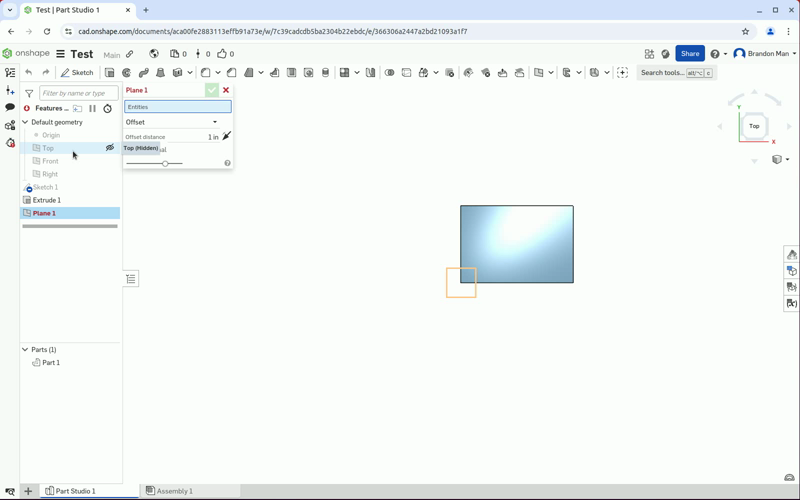
click(73, 150)
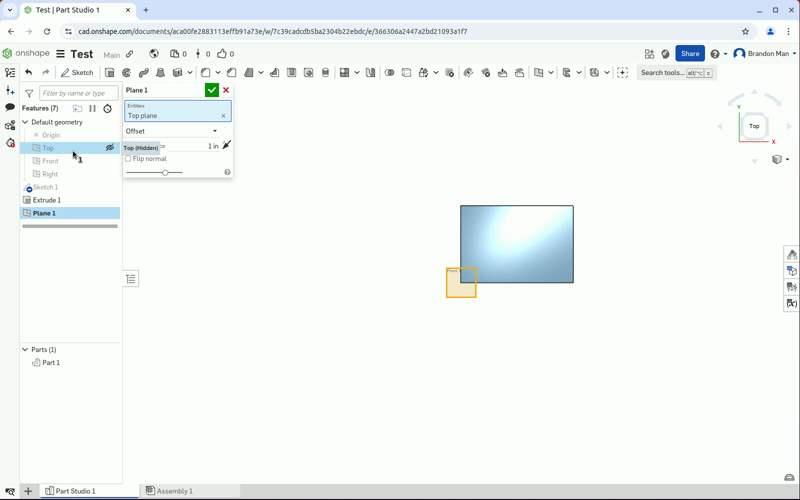
key(tab, 2)
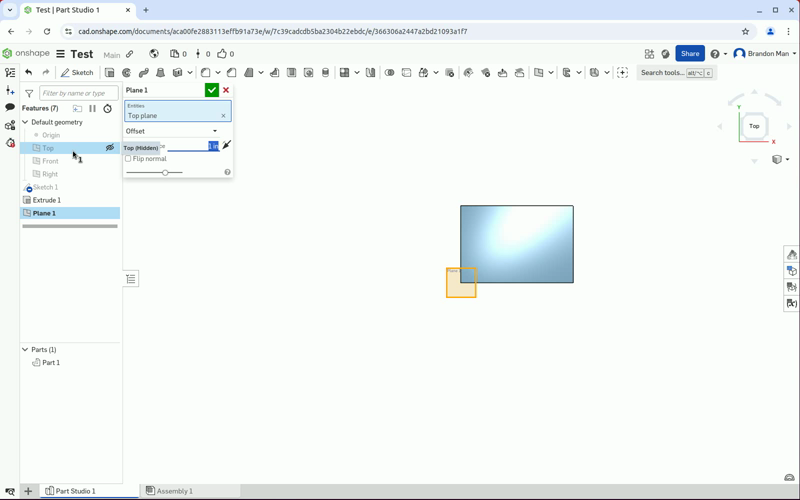
text(11.554)
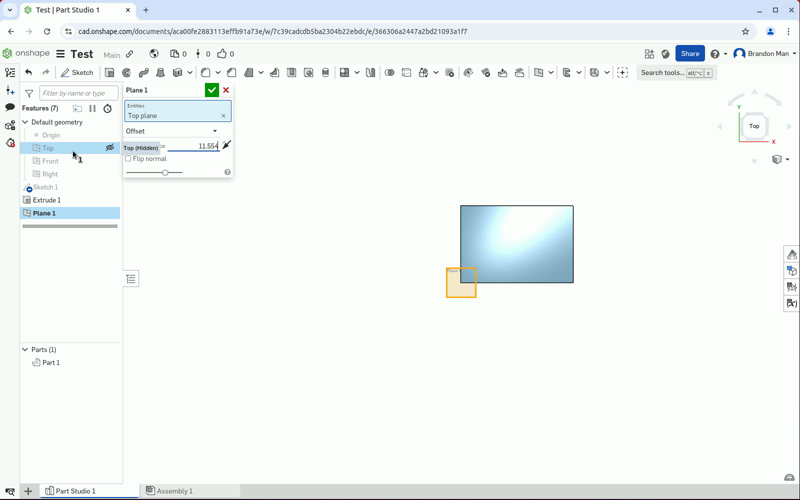
key(enter, 2)
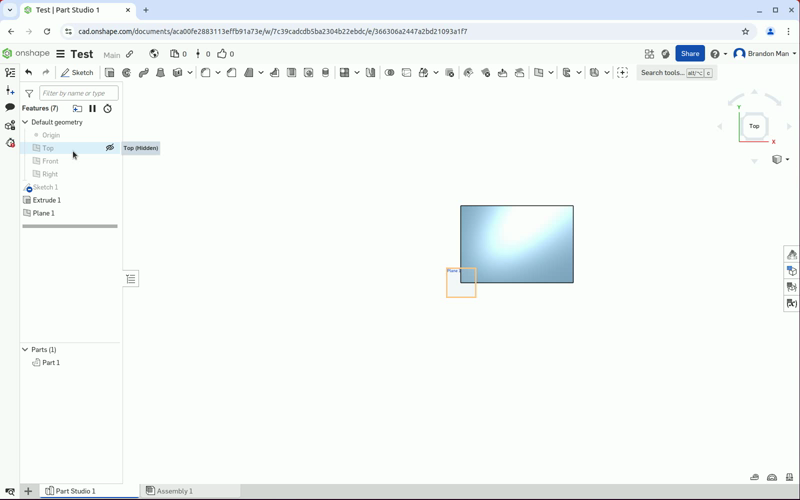
key(shift+s)
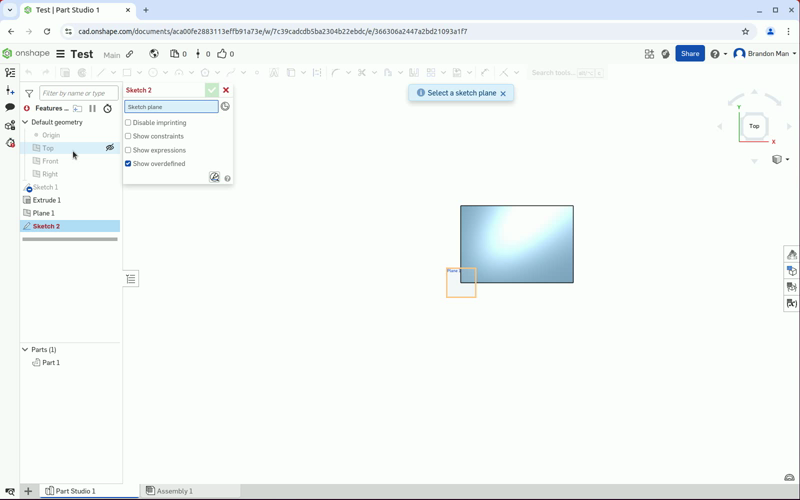
mouse_move(73, 215)
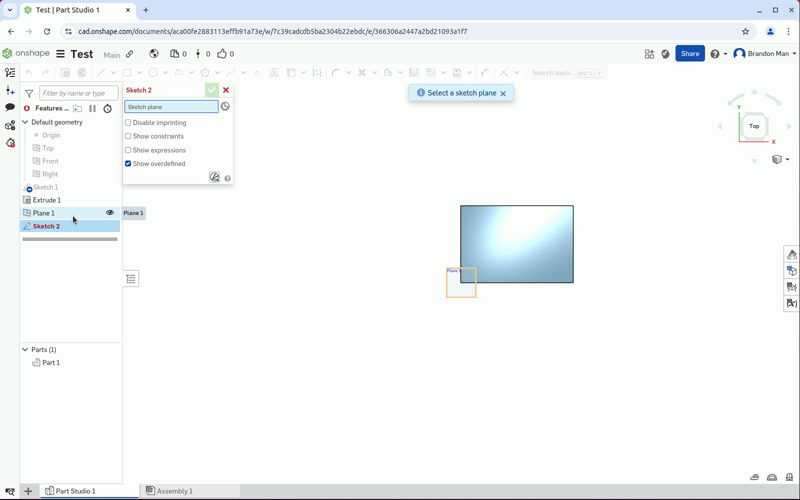
click(73, 215)
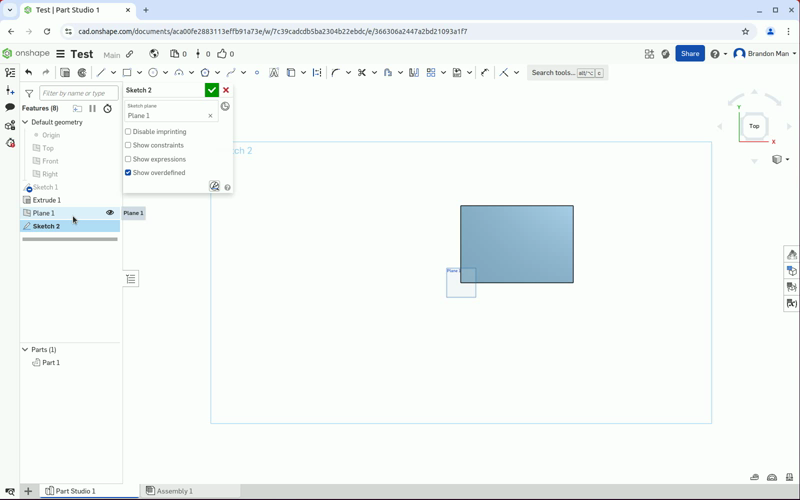
mouse_move(73, 352)
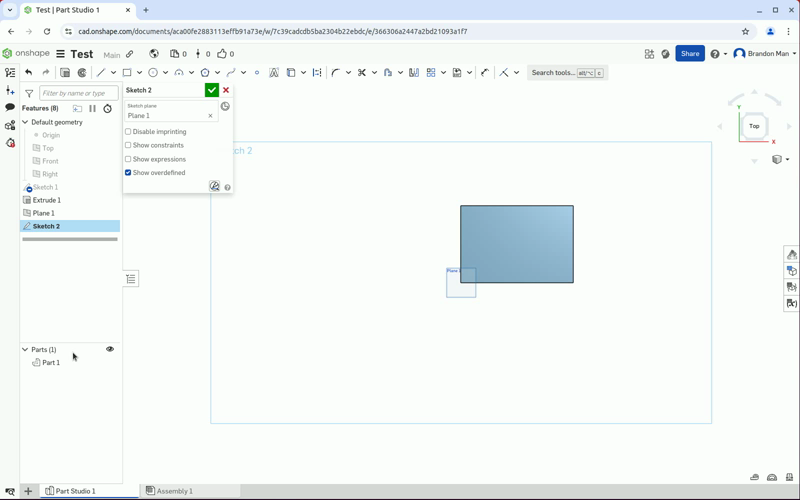
key(y)
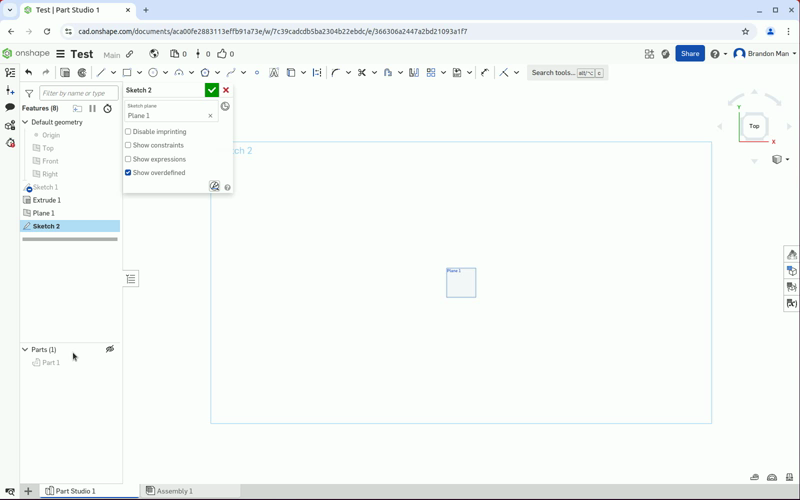
key(l)
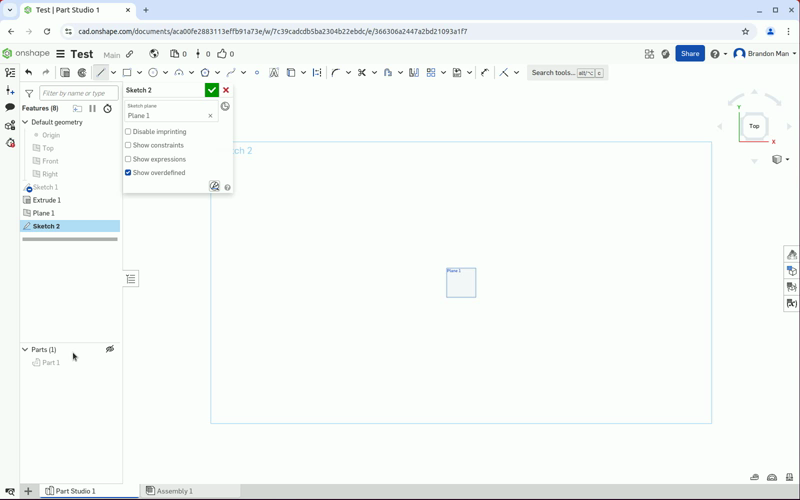
key_down(shift)
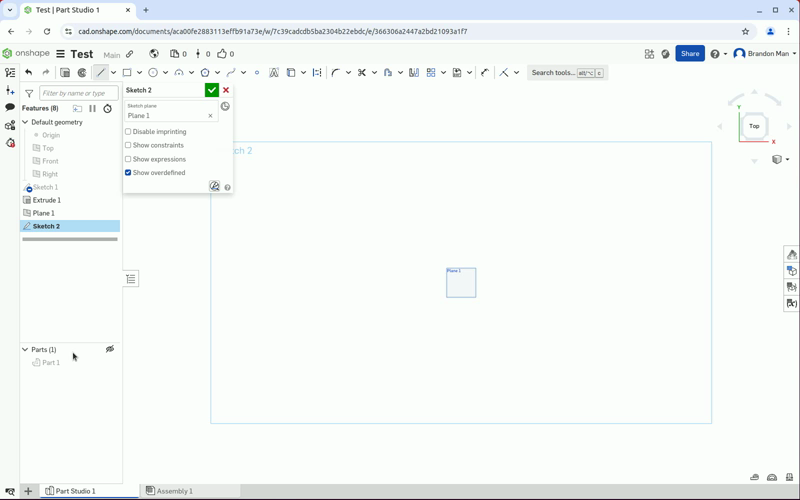
mouse_move(471, 272)
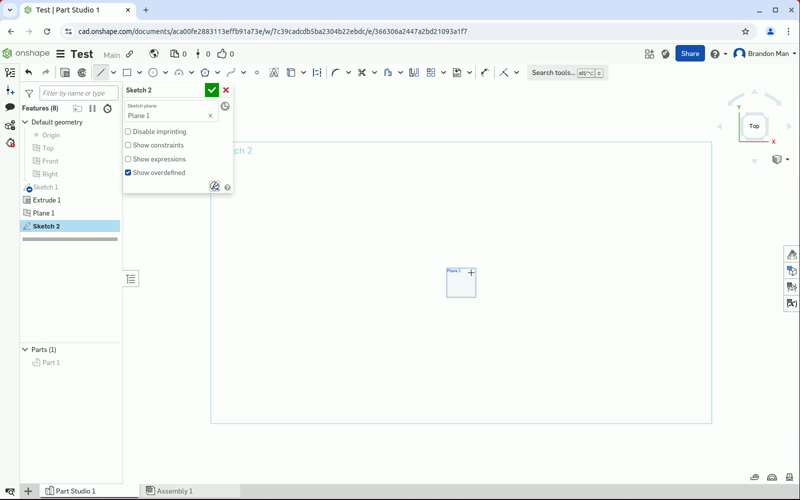
click(471, 272)
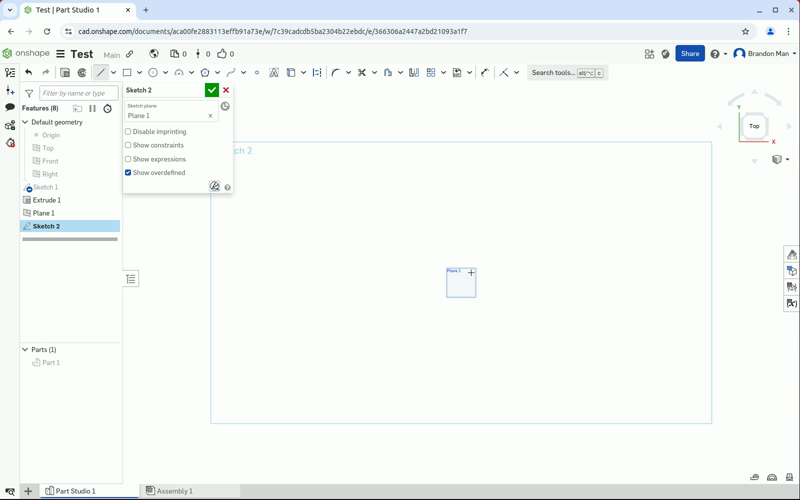
key_up(shift)
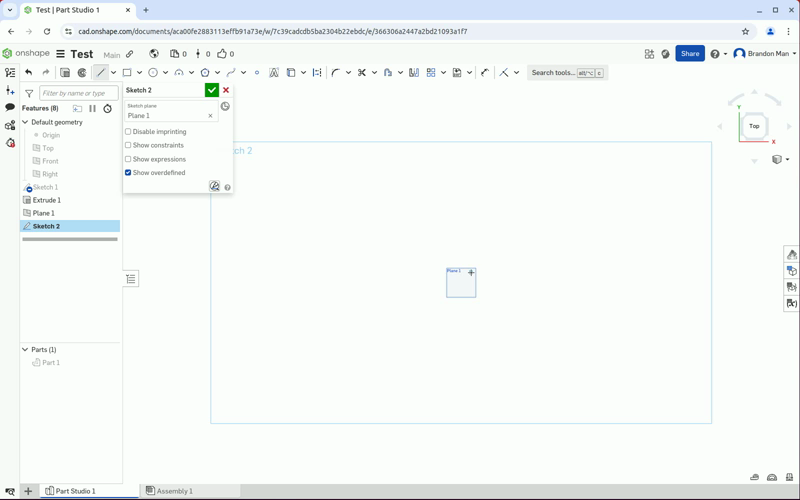
key_down(shift)
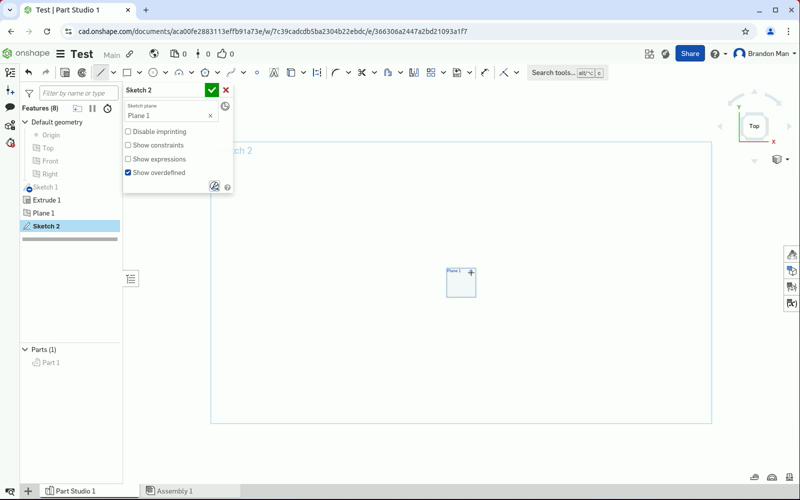
mouse_move(562, 272)
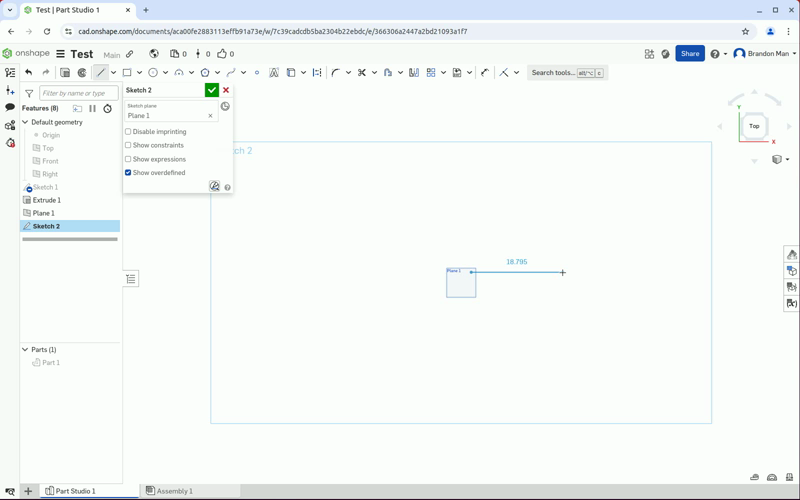
click(562, 272)
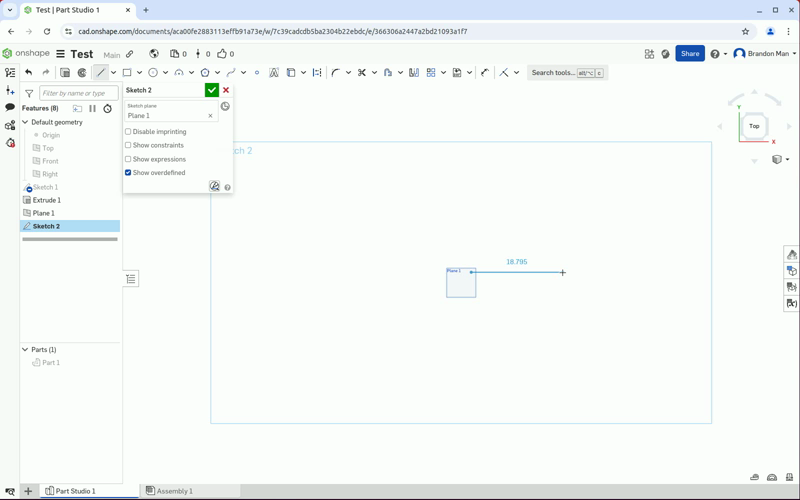
key_up(shift)
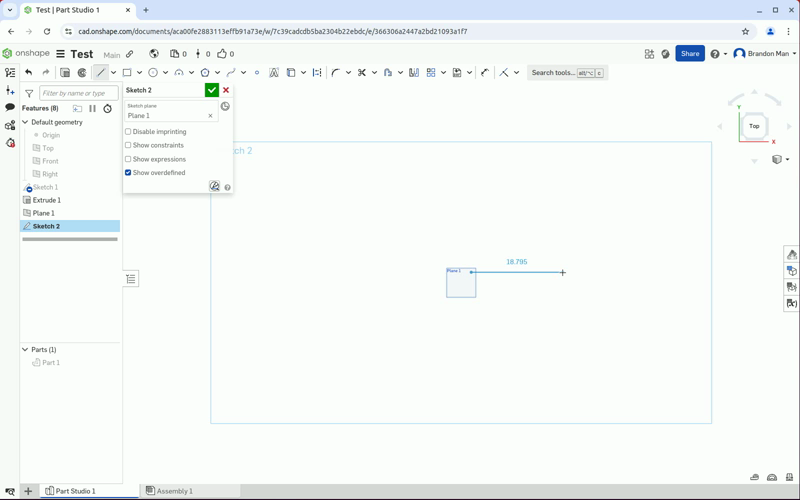
key_down(shift)
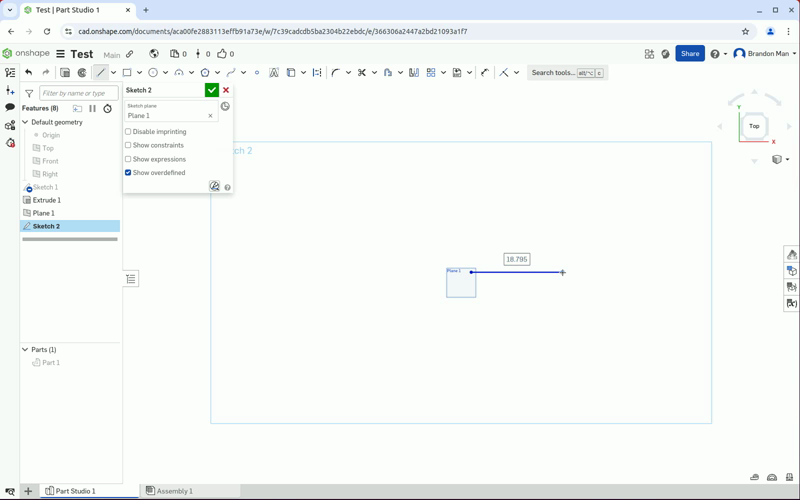
mouse_move(589, 272)
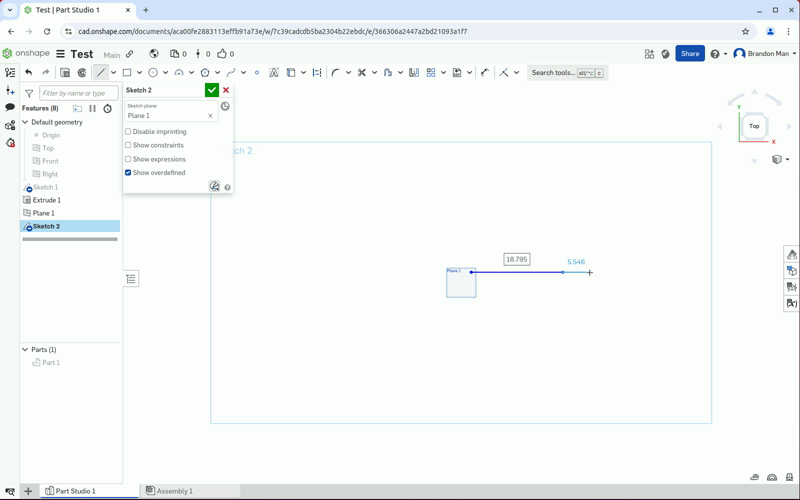
mouse_move(562, 216)
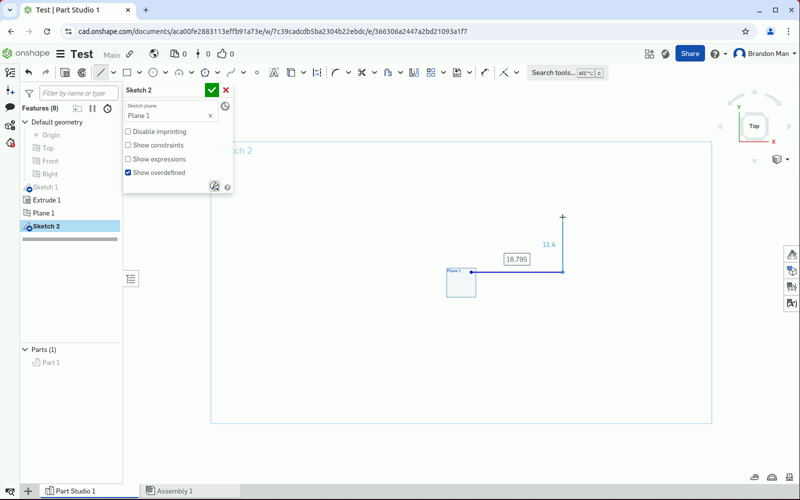
click(562, 216)
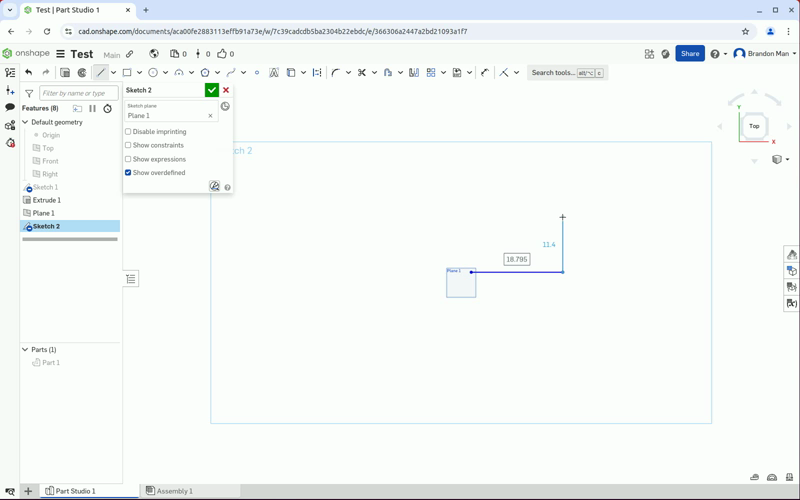
key_up(shift)
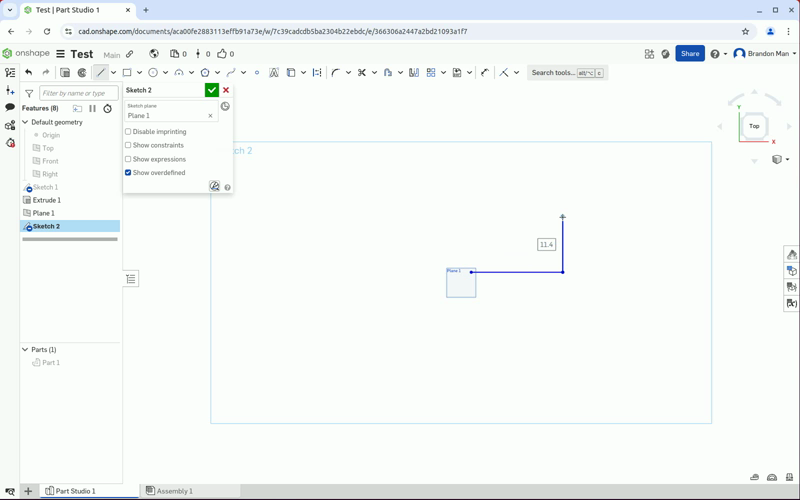
key_down(shift)
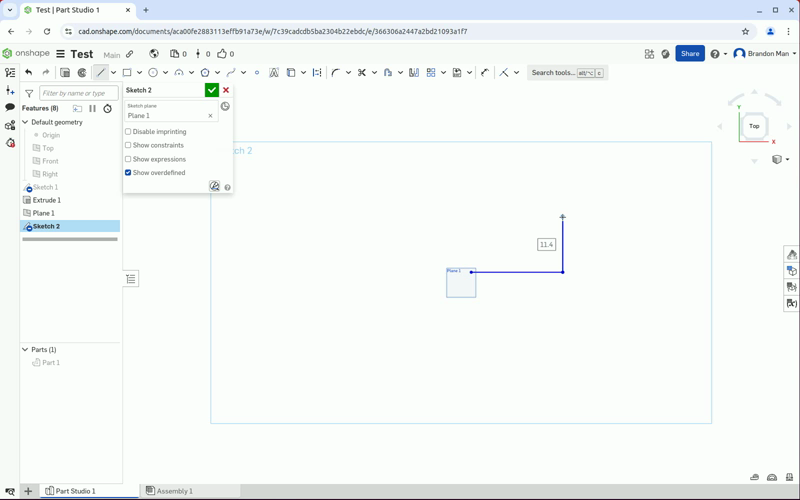
mouse_move(471, 216)
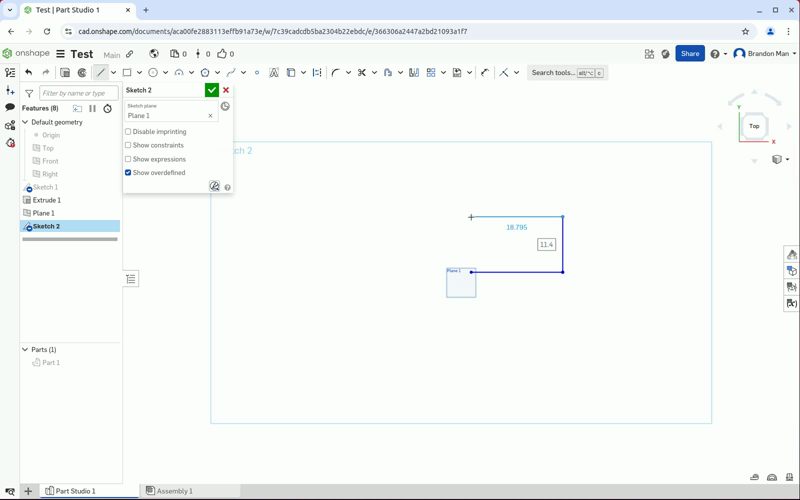
click(471, 216)
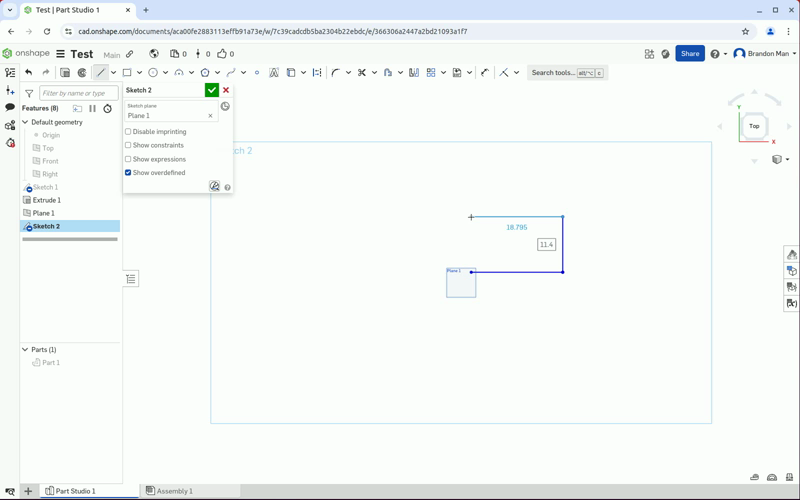
key_up(shift)
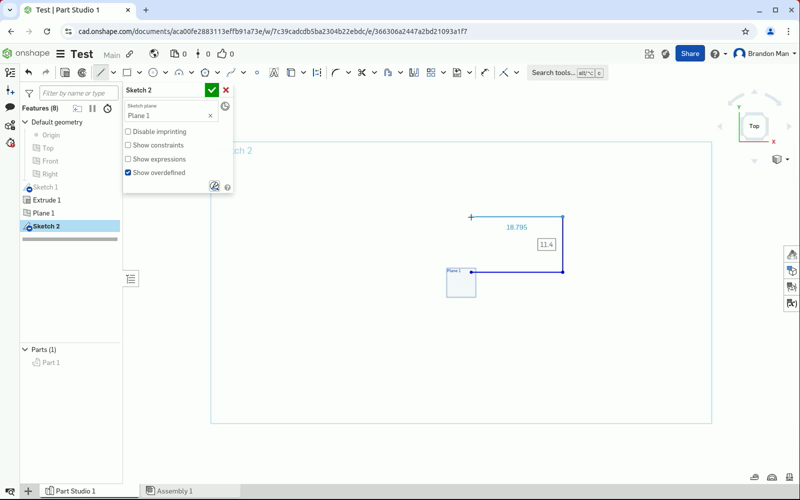
mouse_move(501, 216)
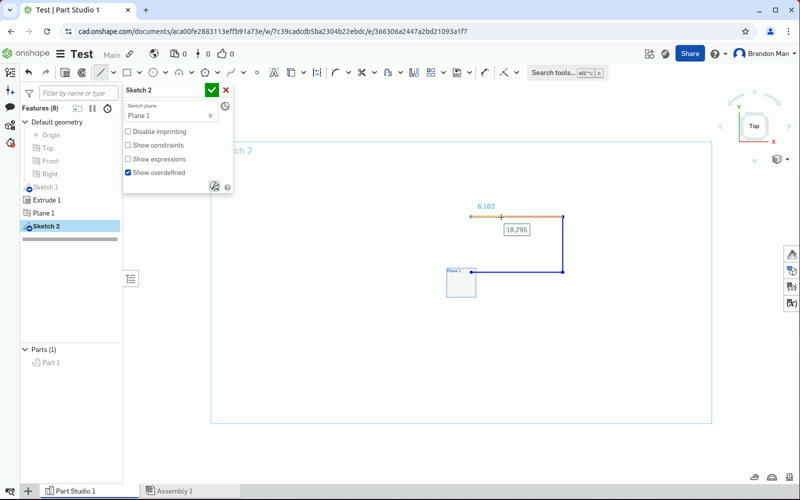
key_down(shift)
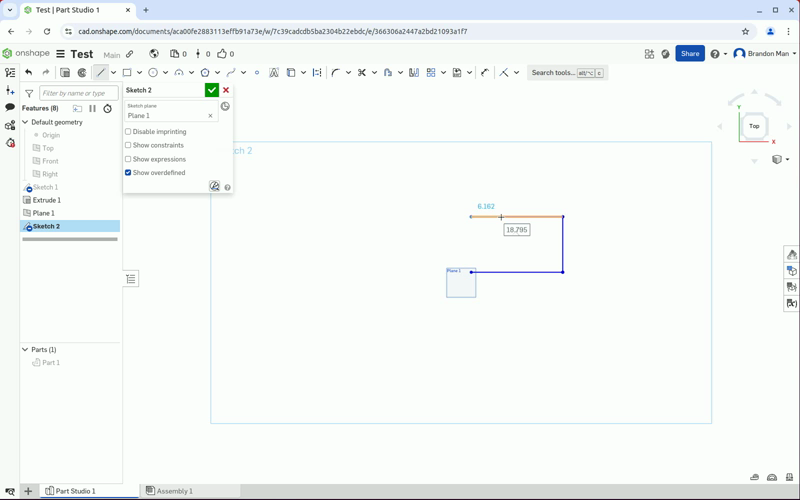
mouse_move(471, 272)
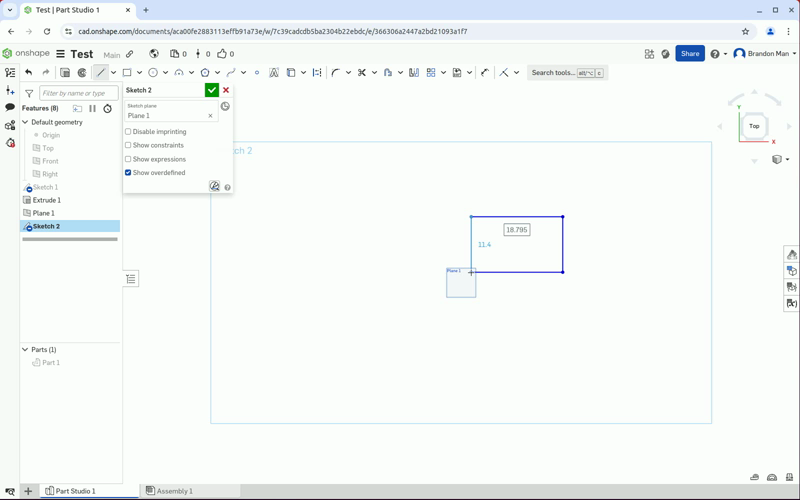
key_up(shift)
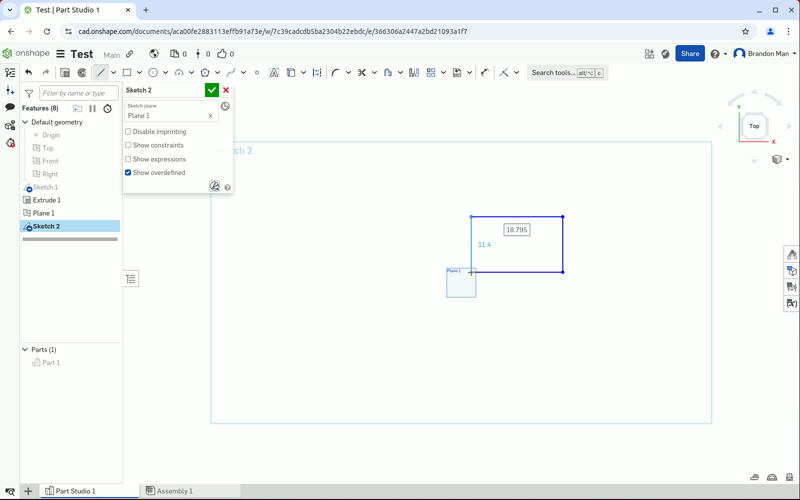
click(471, 272)
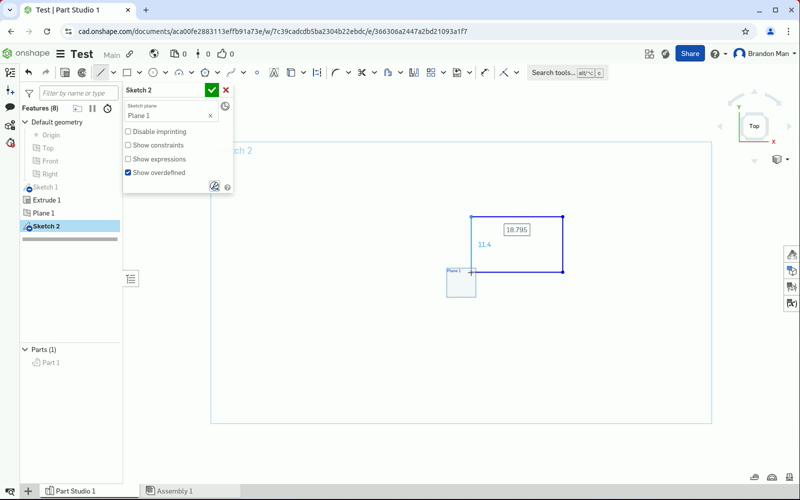
key(esc)
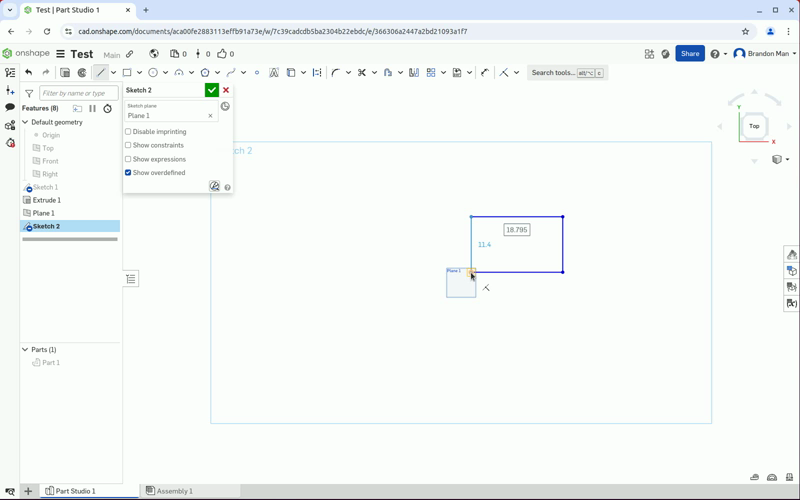
mouse_move(508, 263)
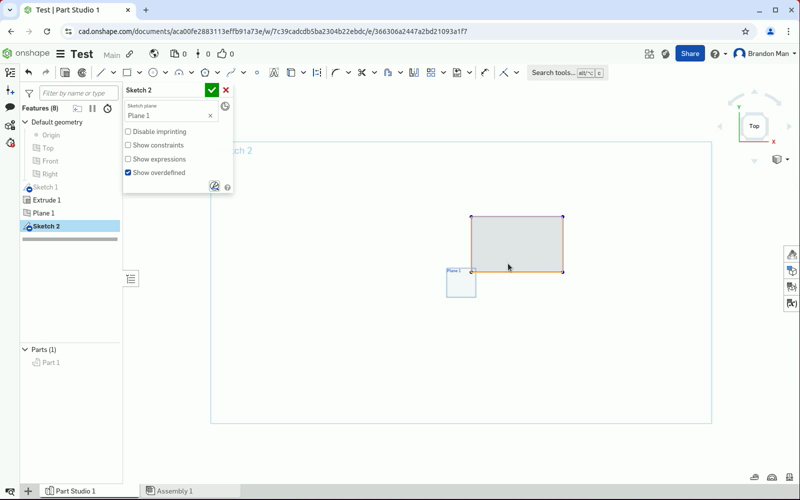
click(508, 263)
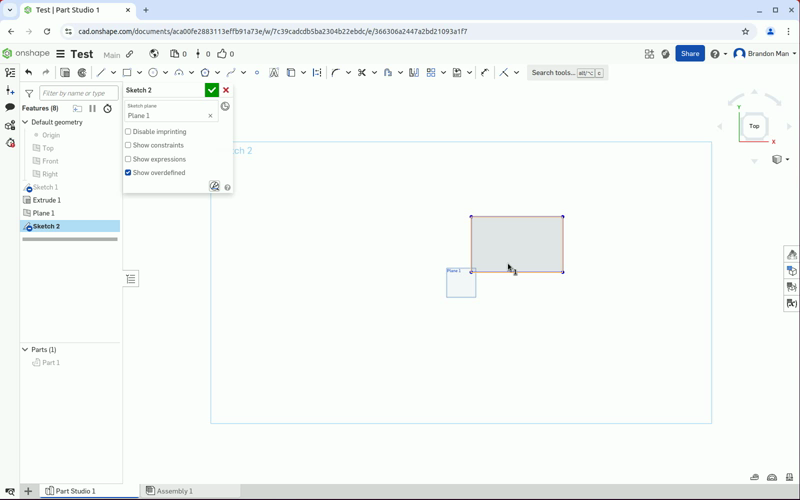
mouse_move(73, 352)
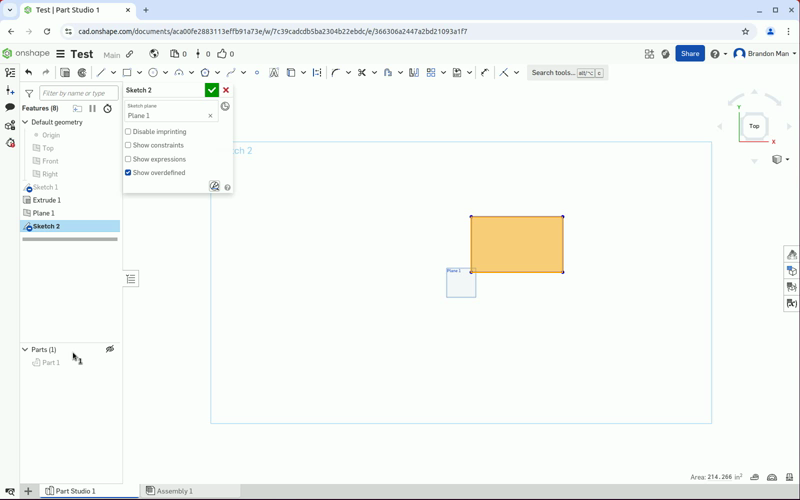
key(shift+y)
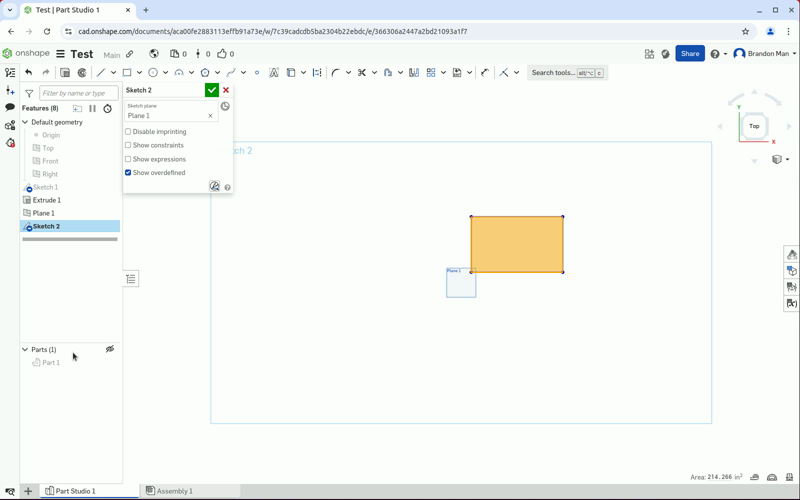
key(shift+e)
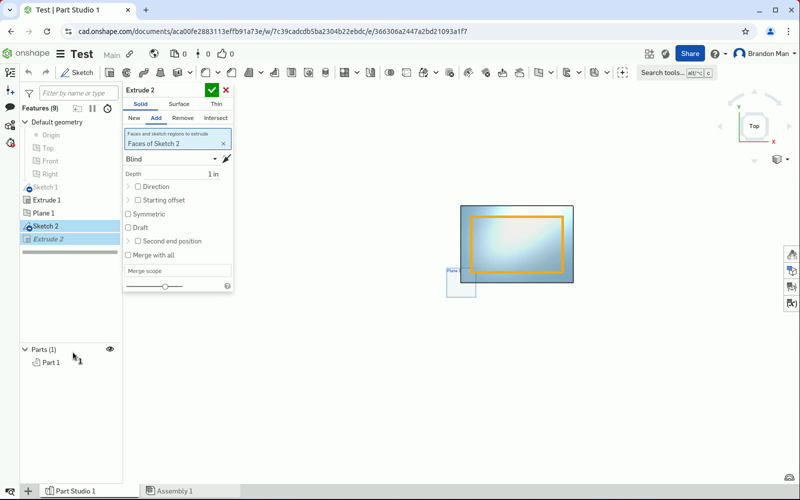
mouse_move(143, 106)
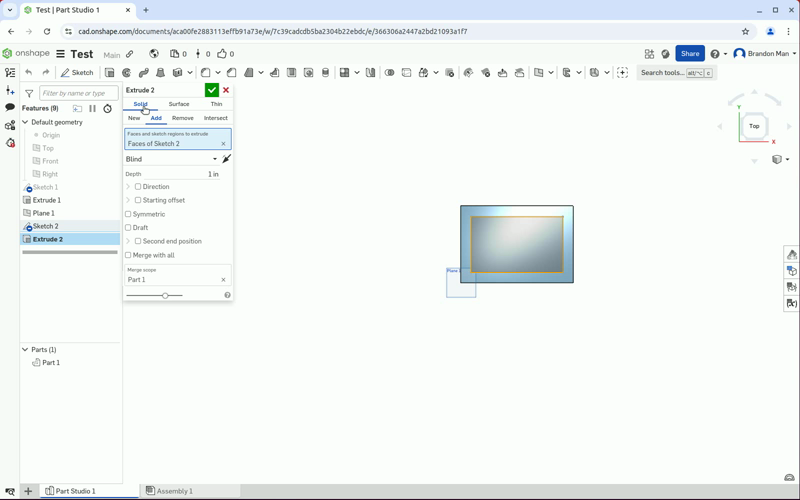
click(143, 106)
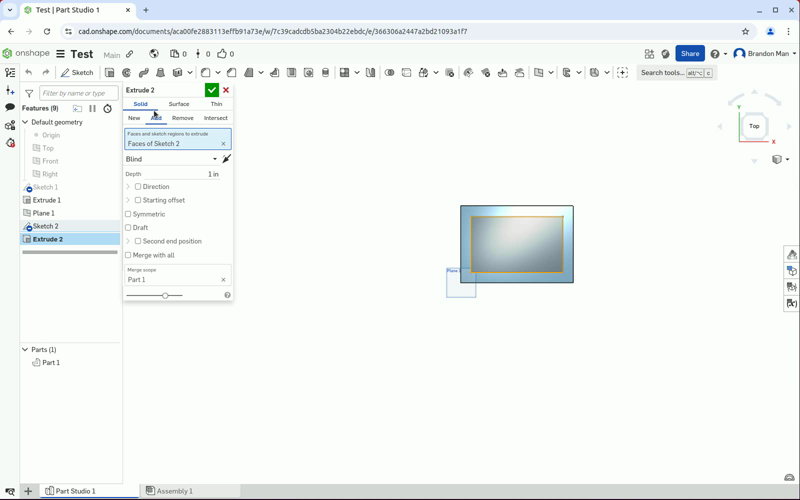
mouse_move(186, 120)
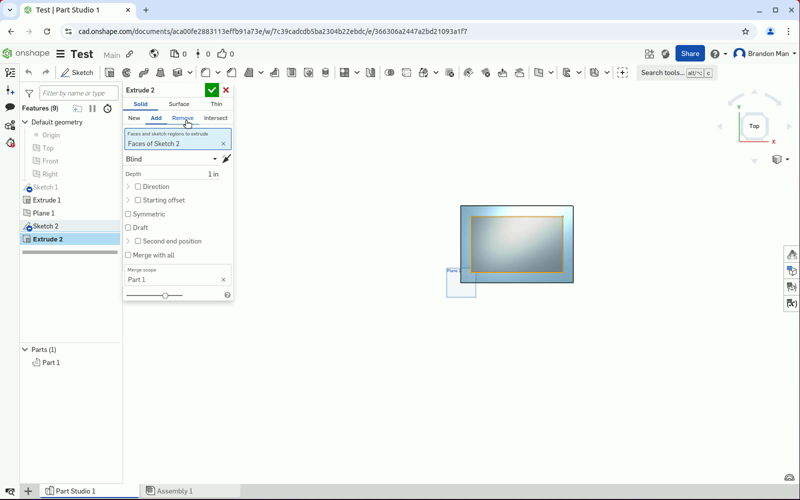
click(186, 120)
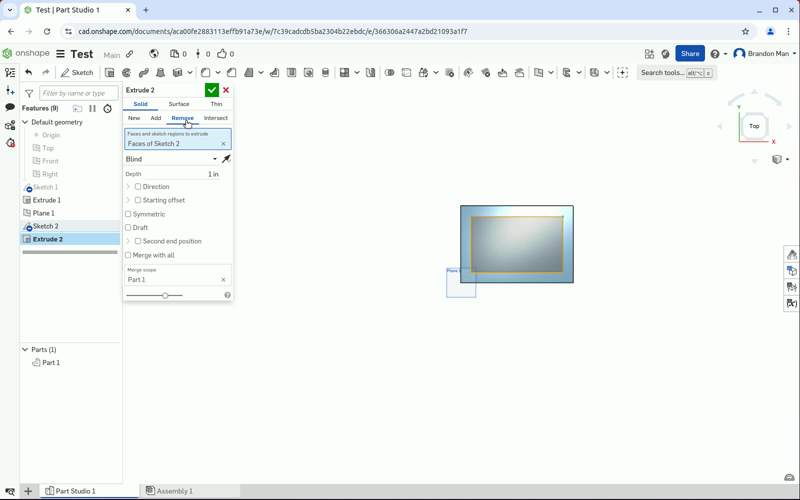
key(tab, 4)
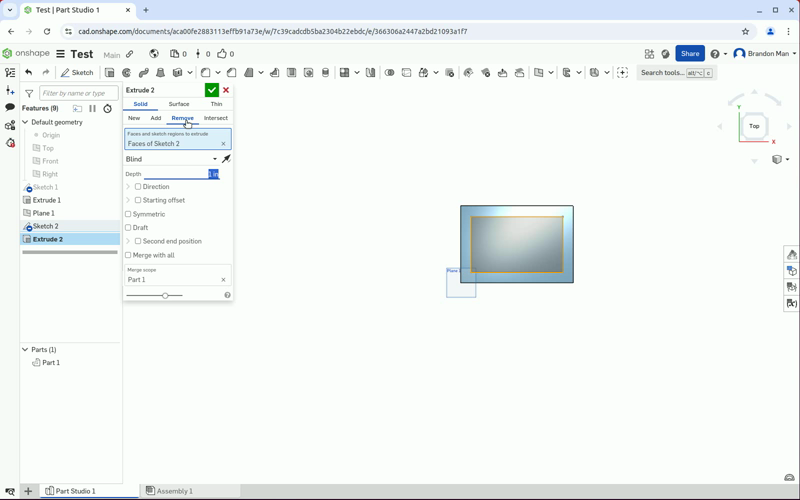
text(11.554)
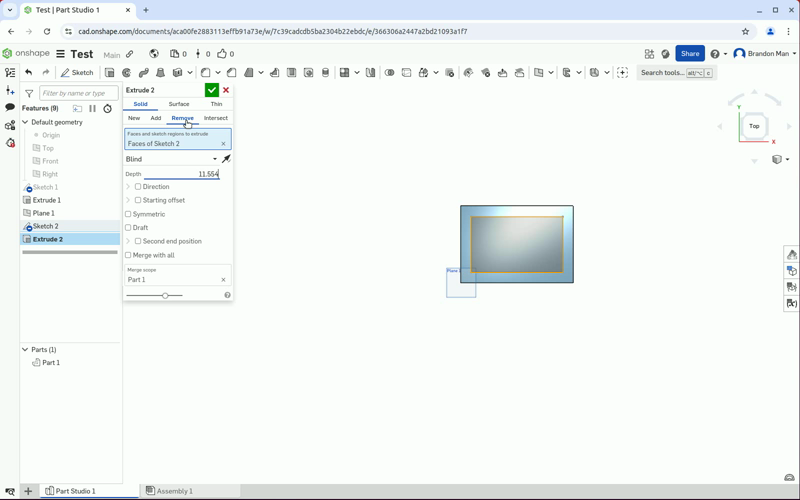
key(tab, 6)
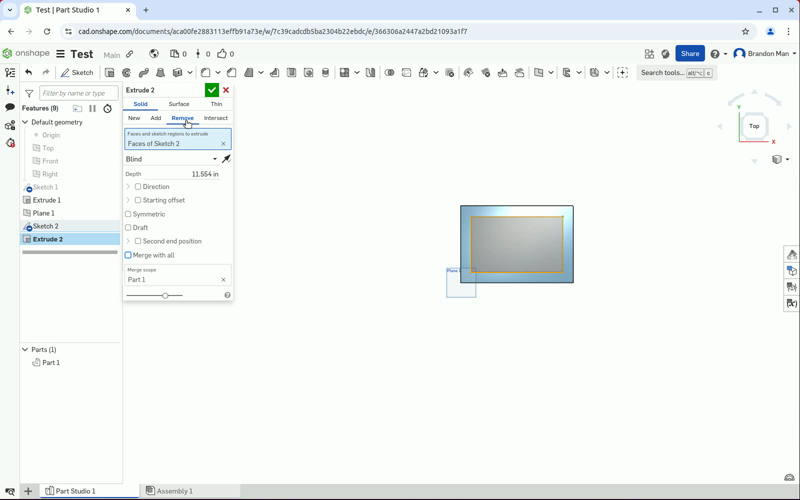
key(space)
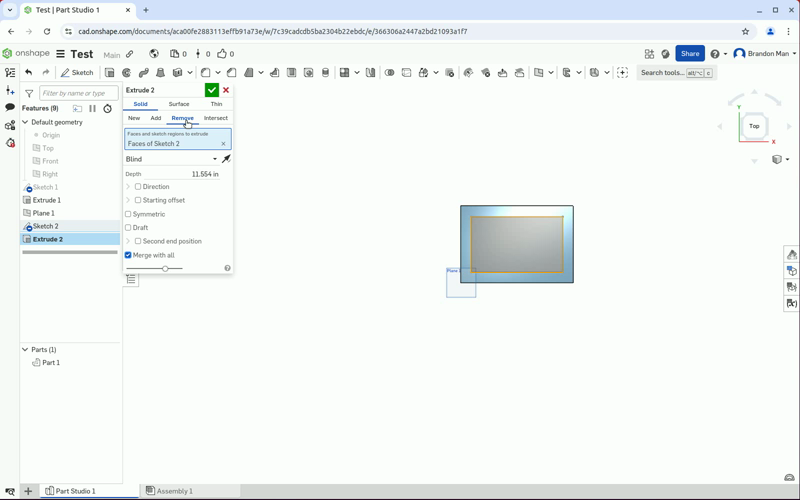
key(enter)
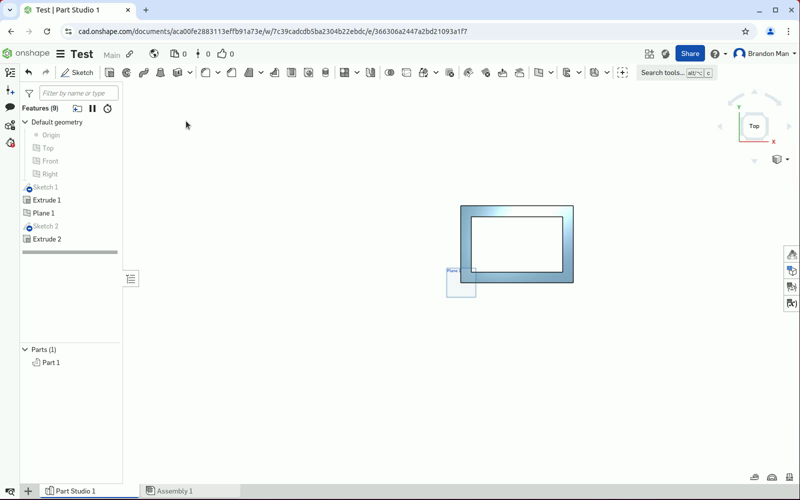
key(shift+h)
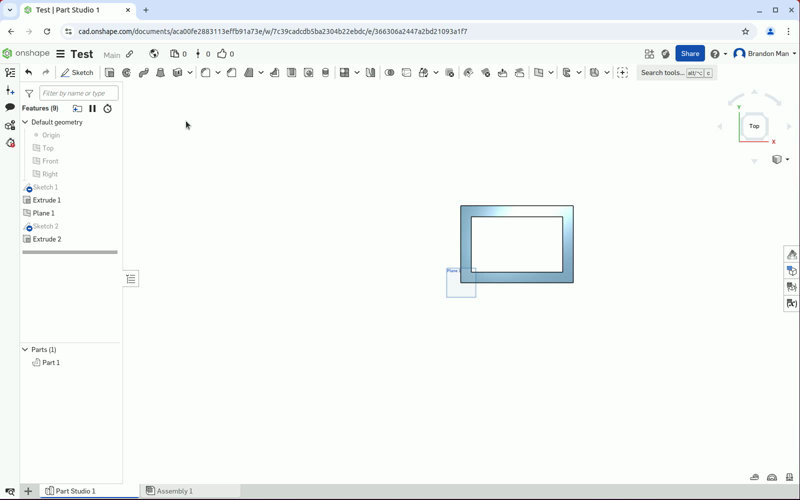
key(shift+h)
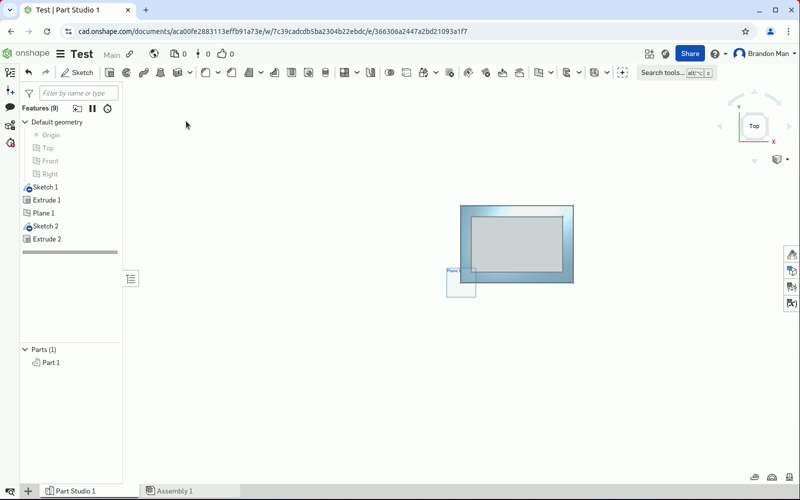
key(shift+7)
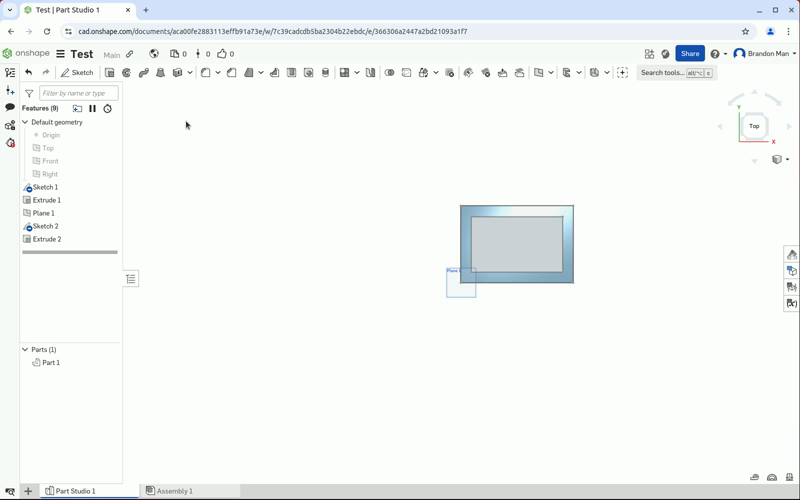
key(up, 3)
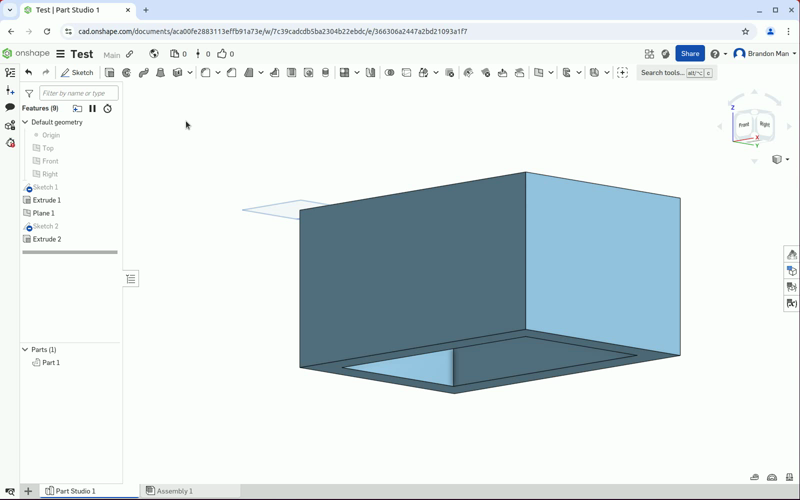
key(left, 3)
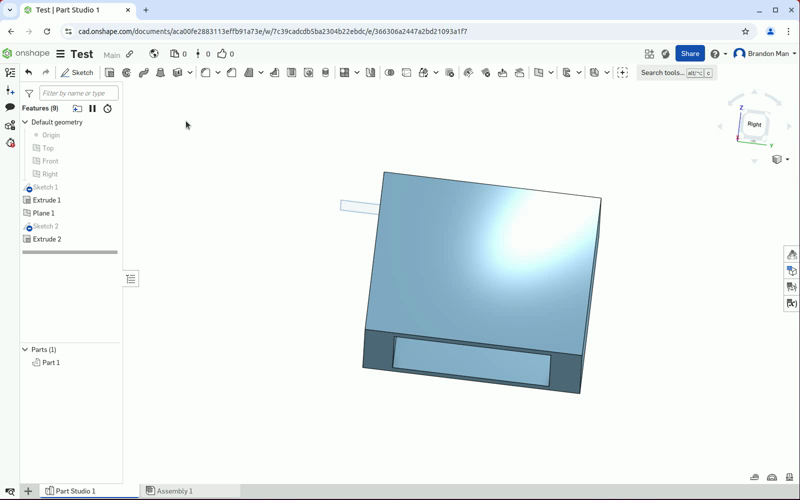
key(right, 3)
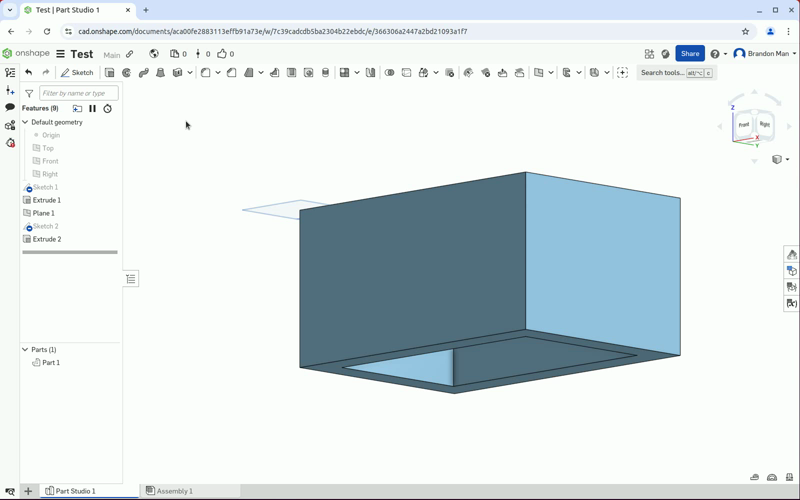
key(down, 3)
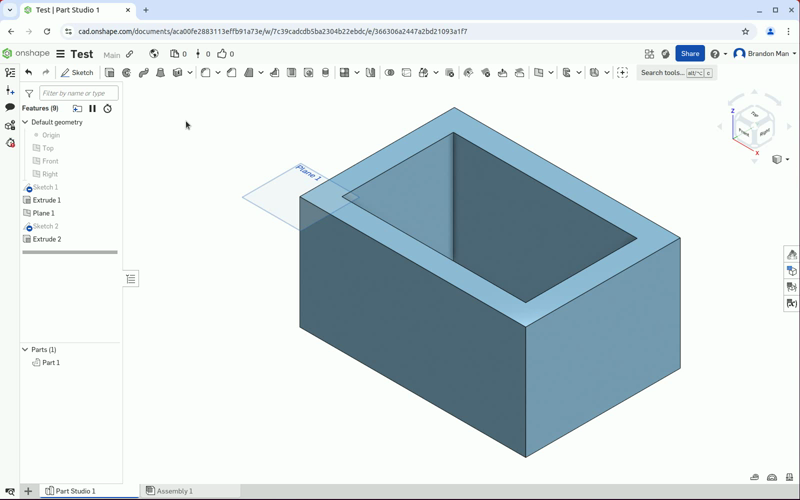
mouse_move(73, 189)
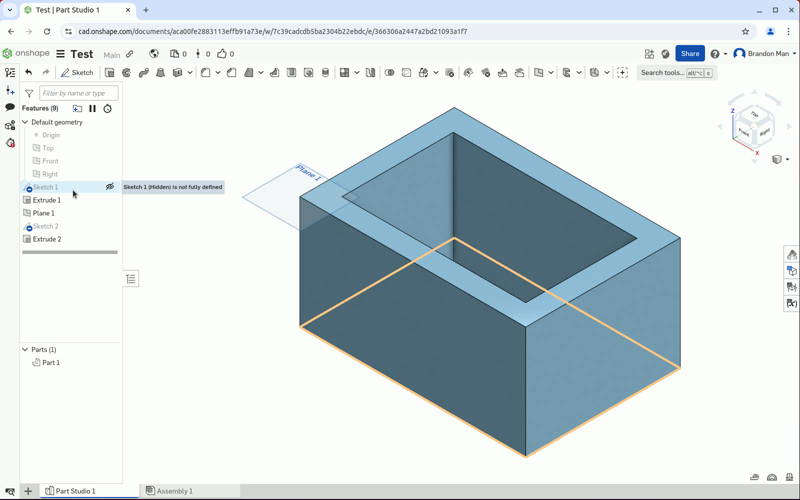
click(73, 189)